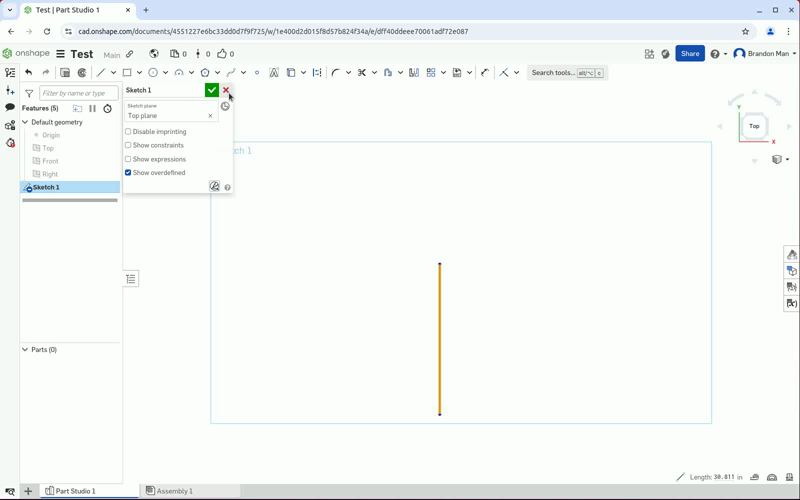
key(shift+h)
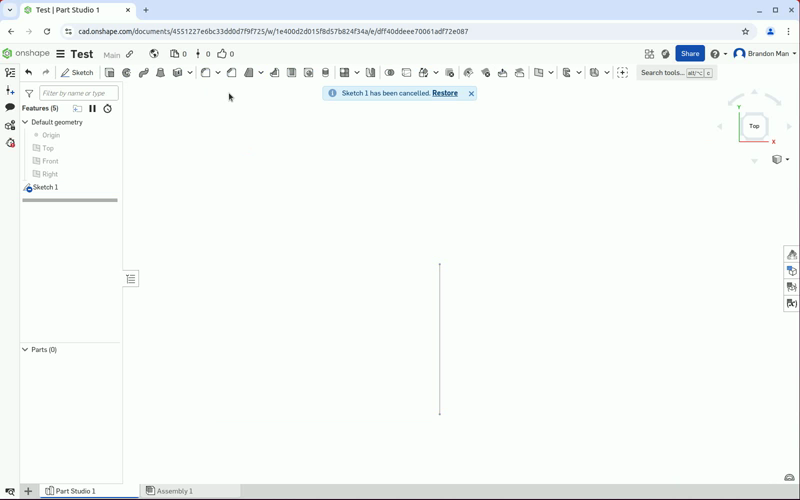
key(shift+s)
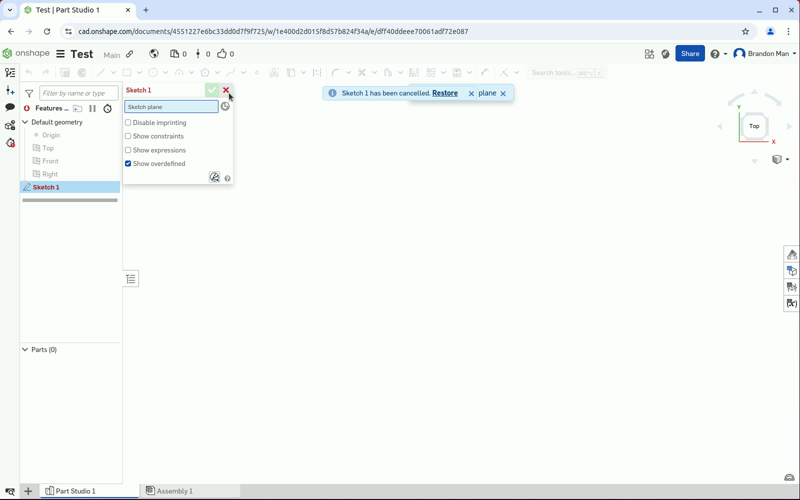
mouse_move(73, 150)
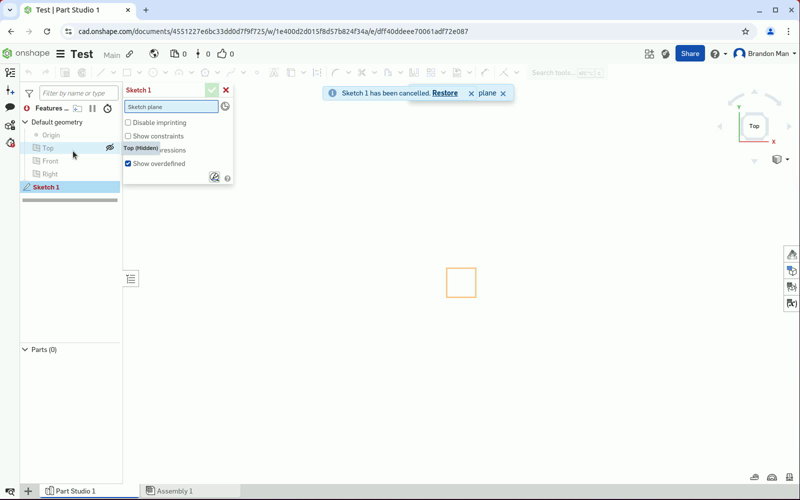
click(73, 150)
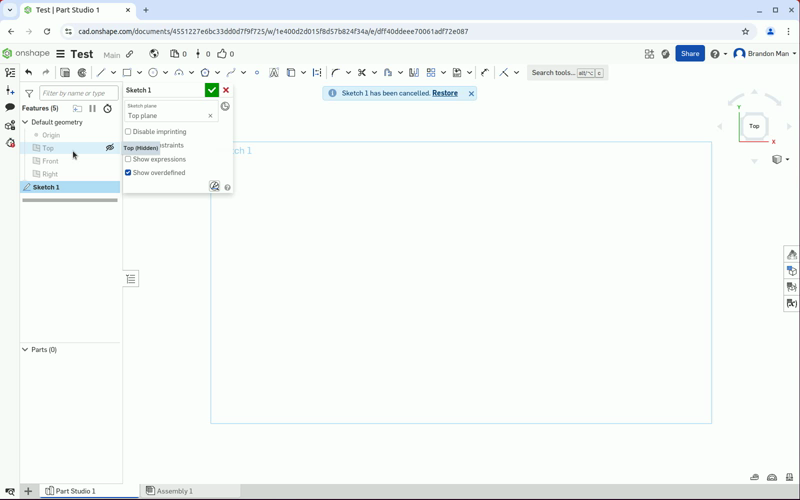
mouse_move(73, 352)
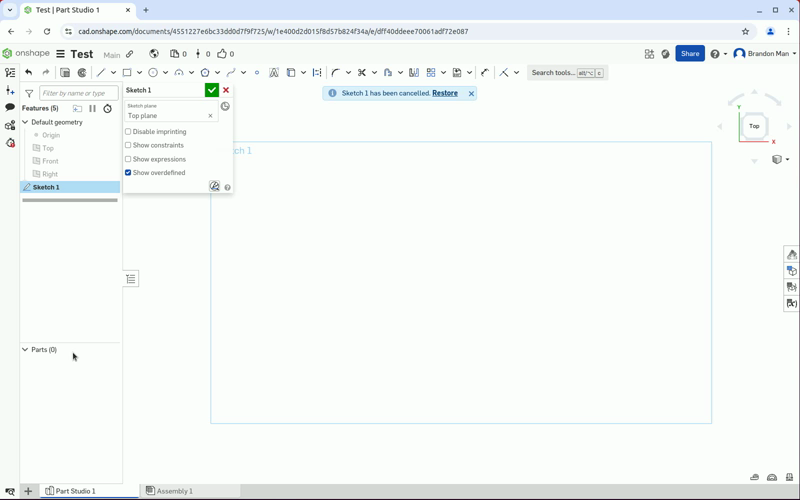
key(y)
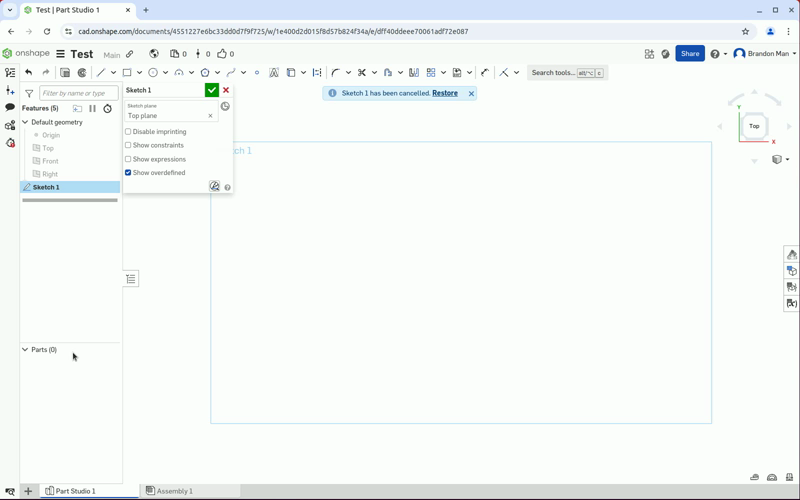
key(l)
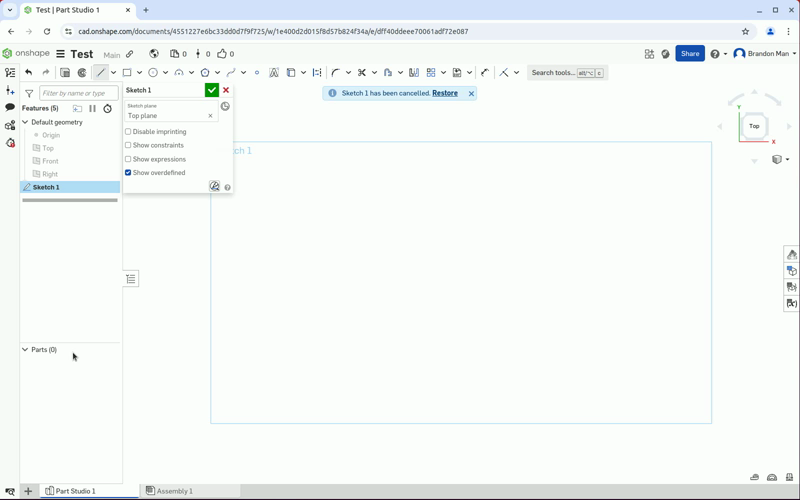
key_down(shift)
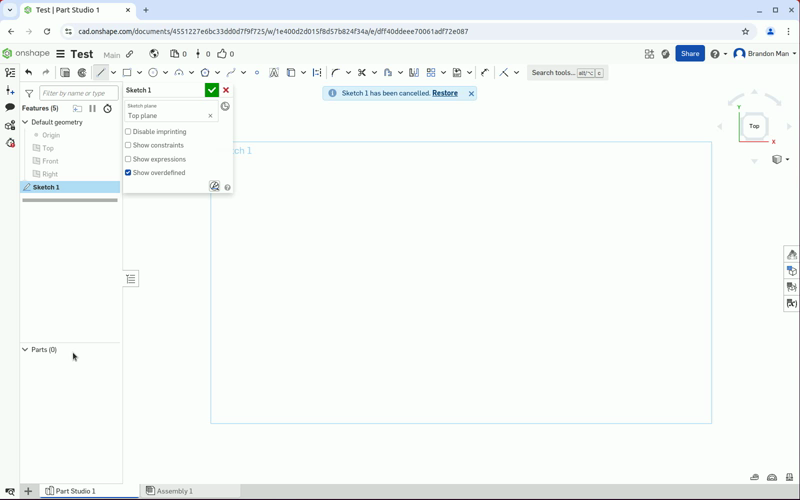
mouse_move(460, 282)
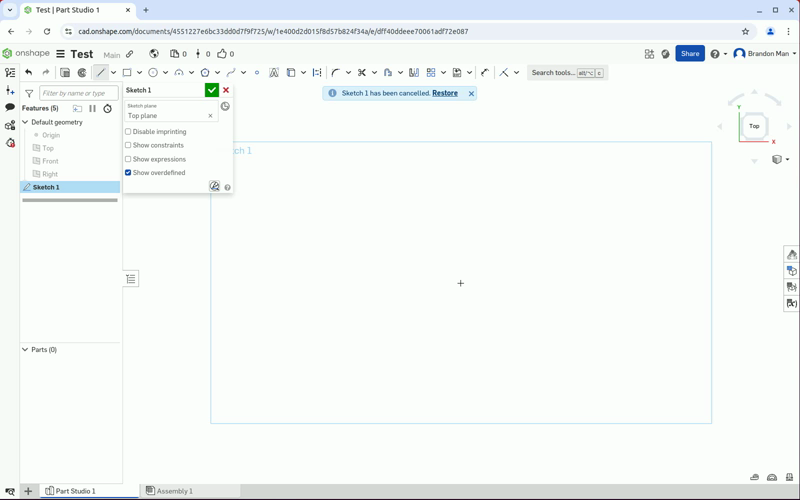
click(460, 282)
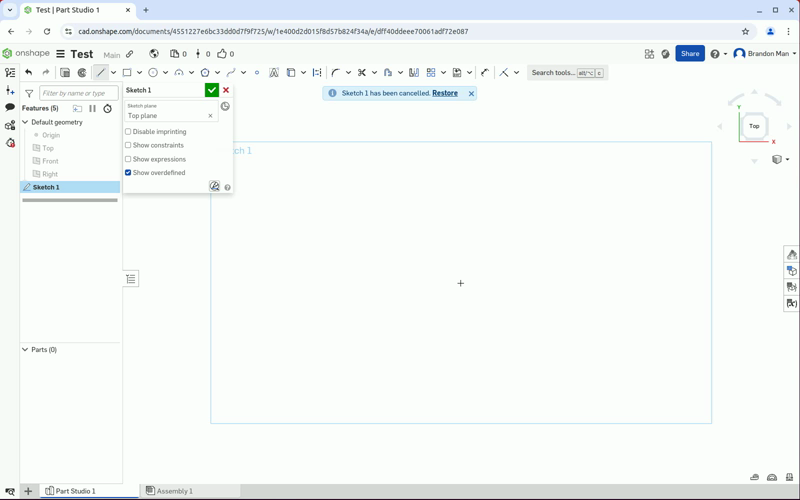
key_up(shift)
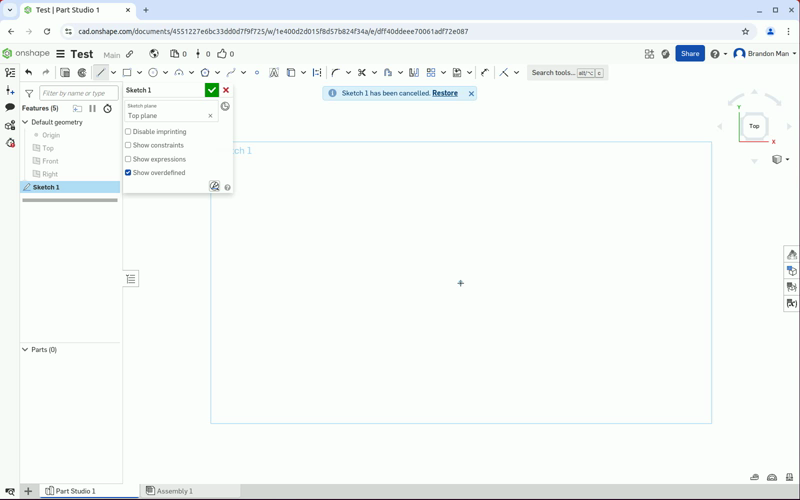
key_down(shift)
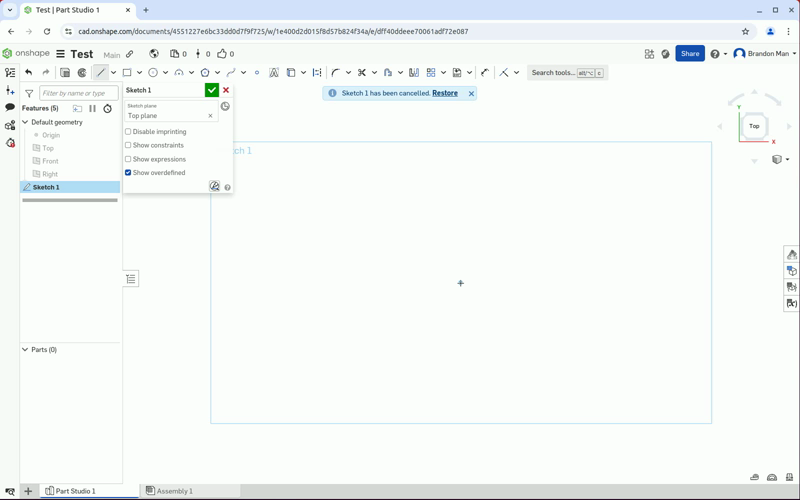
mouse_move(573, 282)
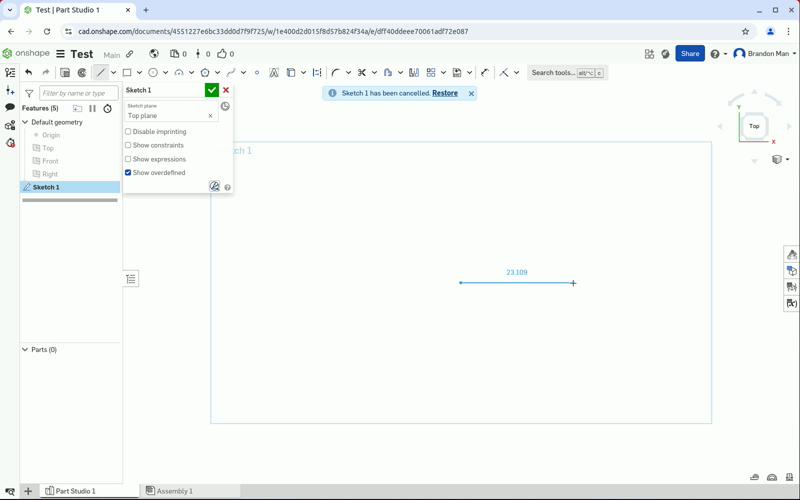
click(573, 282)
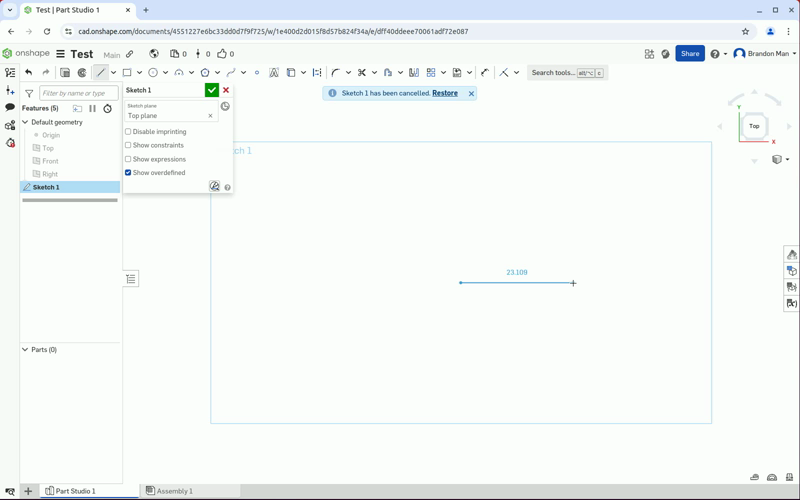
key_up(shift)
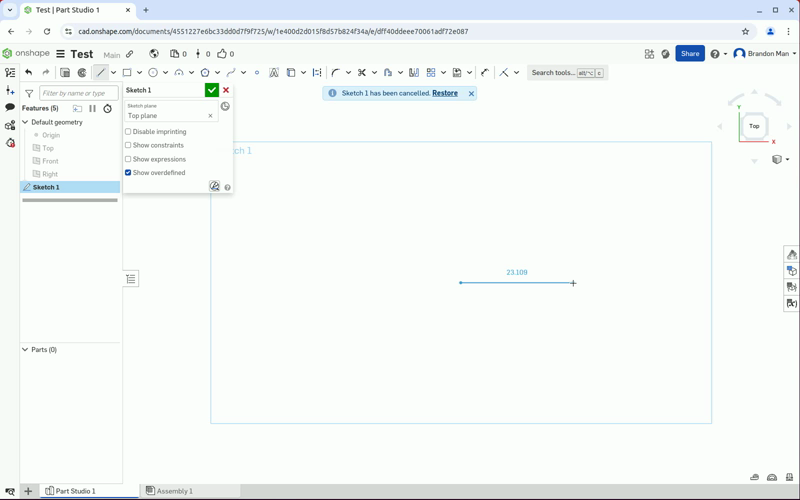
key_down(shift)
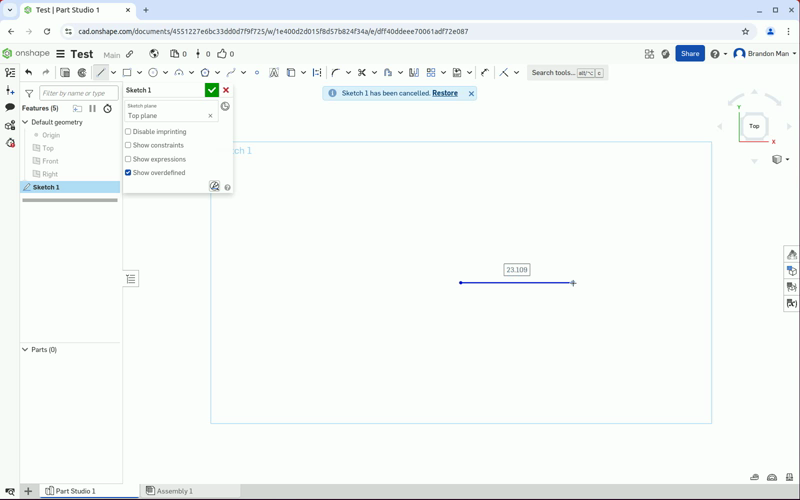
mouse_move(573, 208)
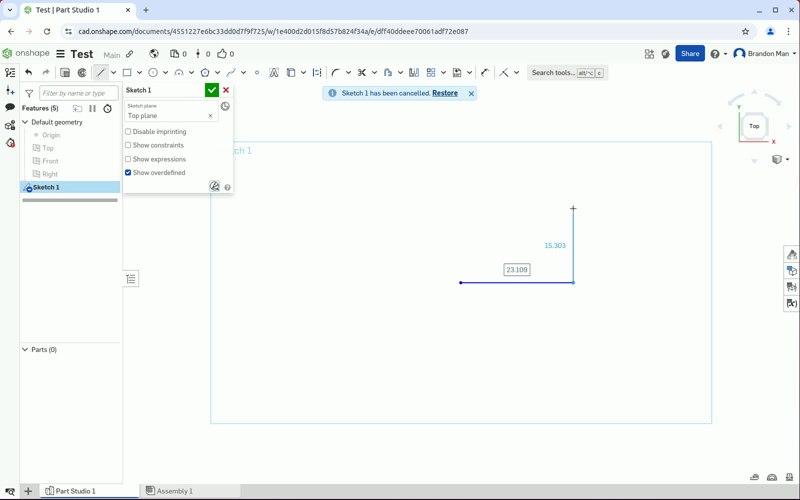
click(573, 208)
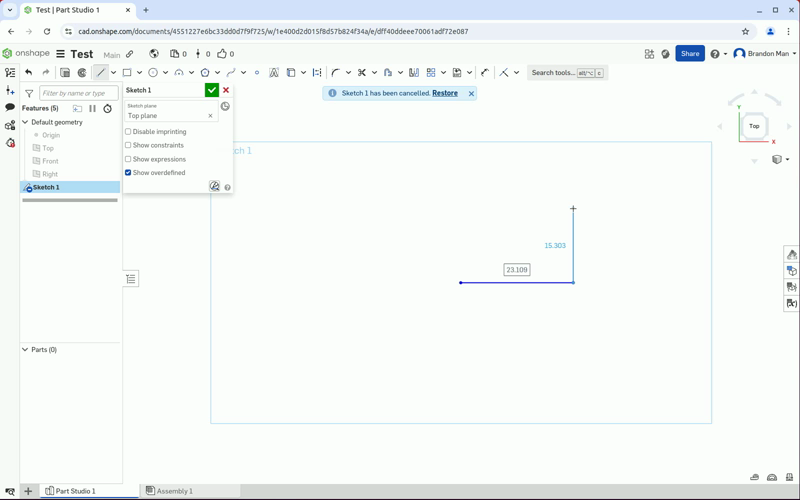
key_up(shift)
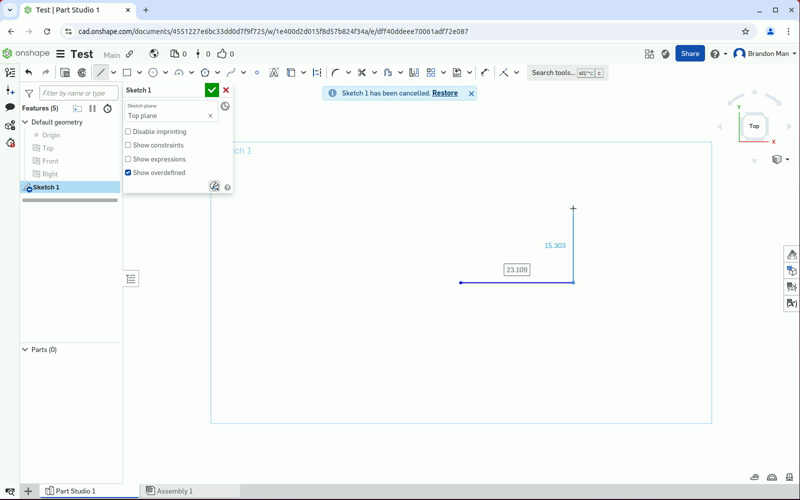
key_down(shift)
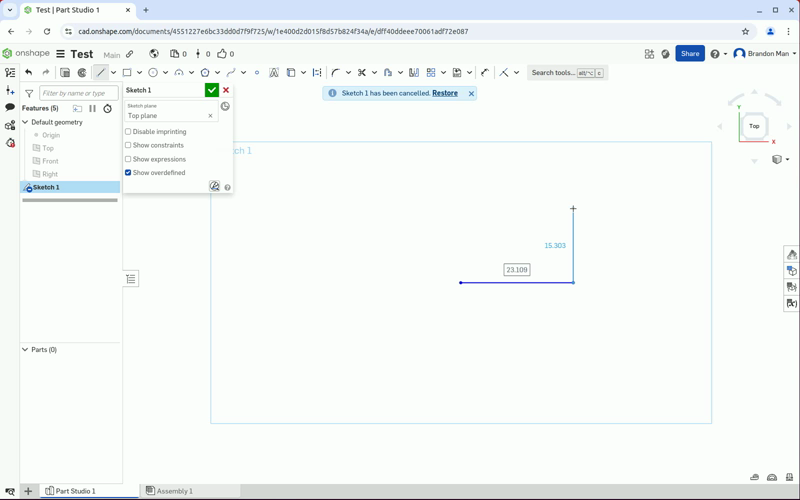
mouse_move(460, 208)
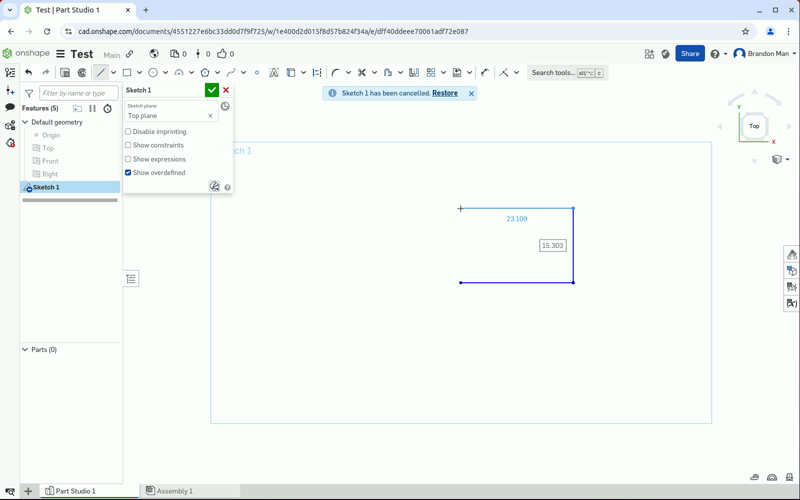
click(460, 208)
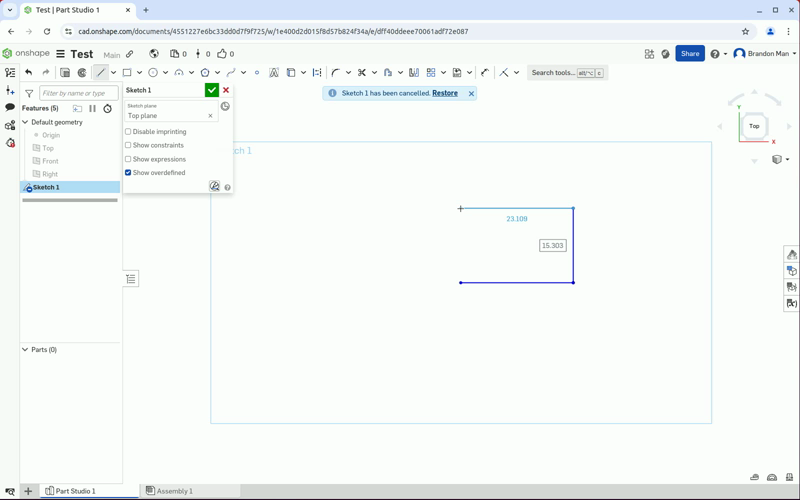
key_up(shift)
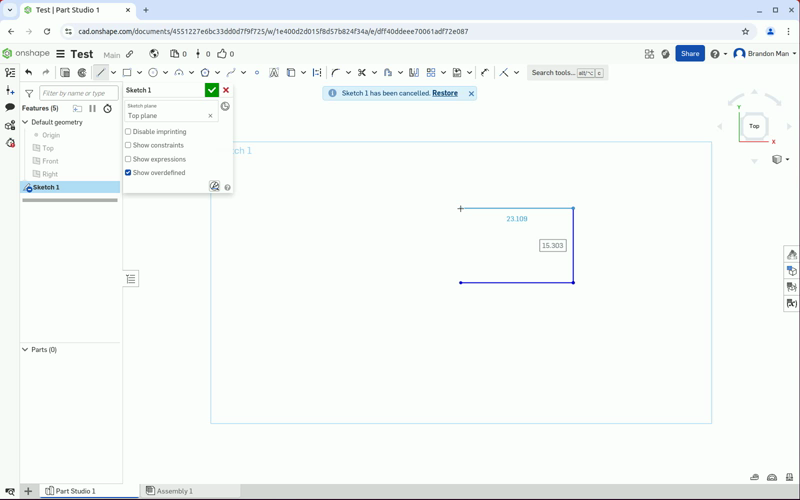
key_down(shift)
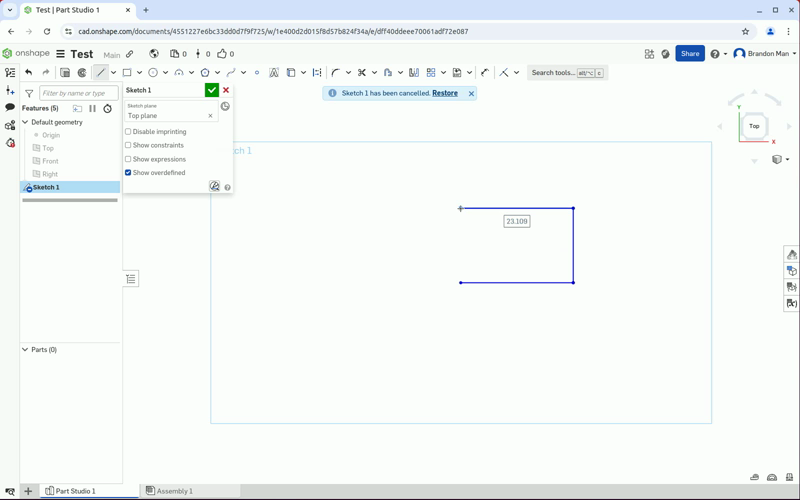
mouse_move(460, 282)
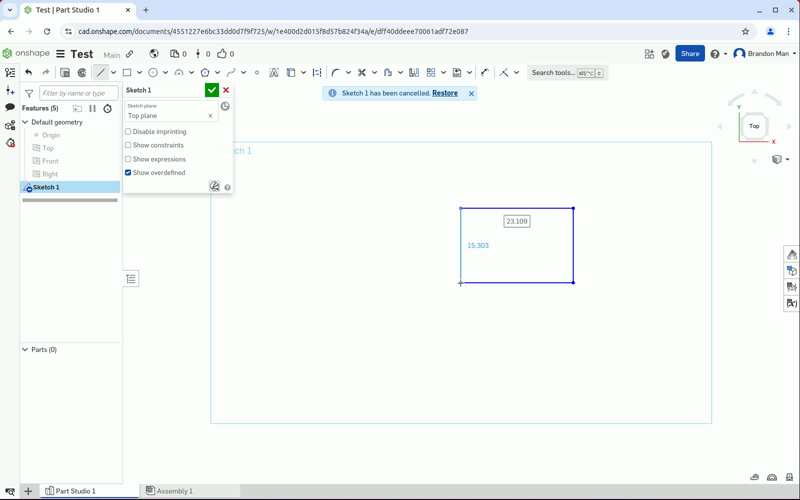
key_up(shift)
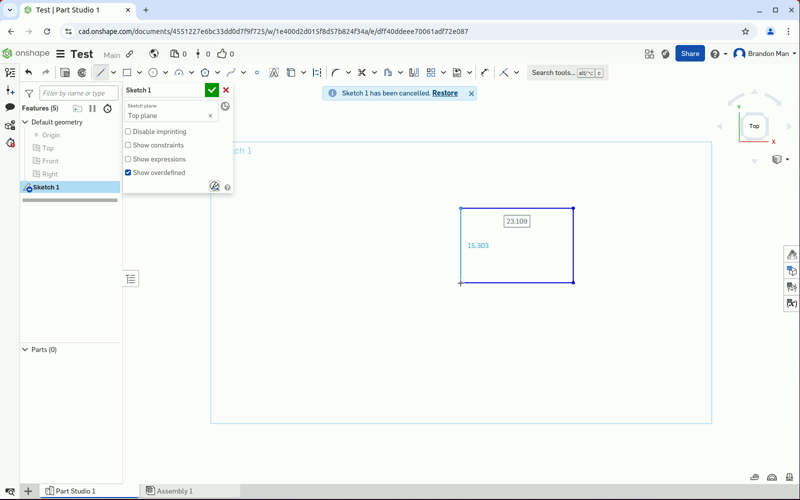
click(460, 282)
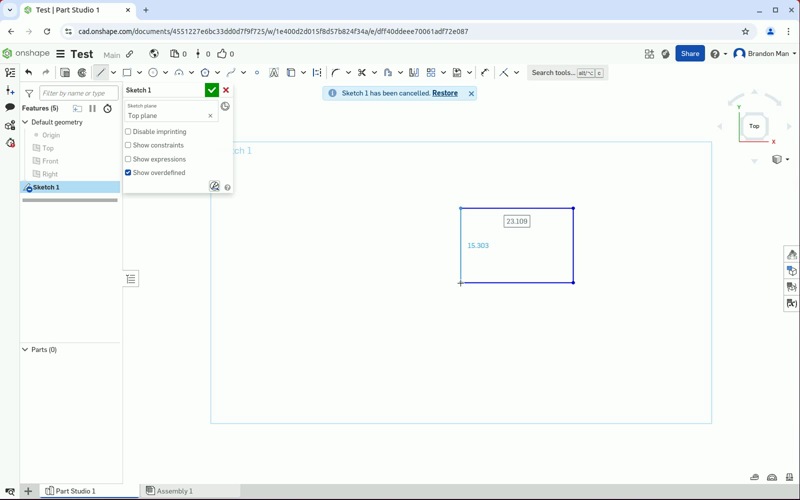
key(esc)
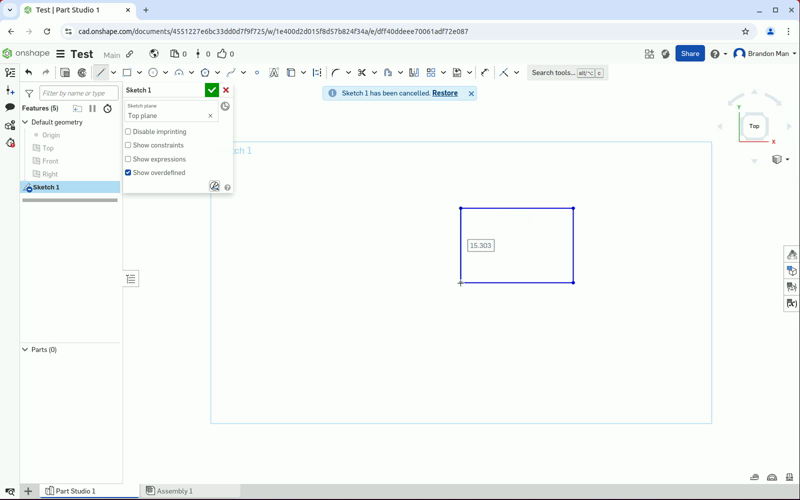
mouse_move(496, 218)
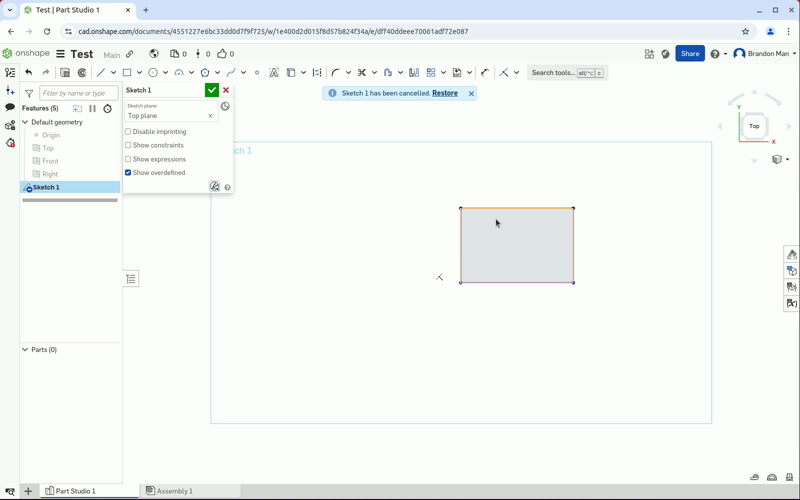
click(496, 218)
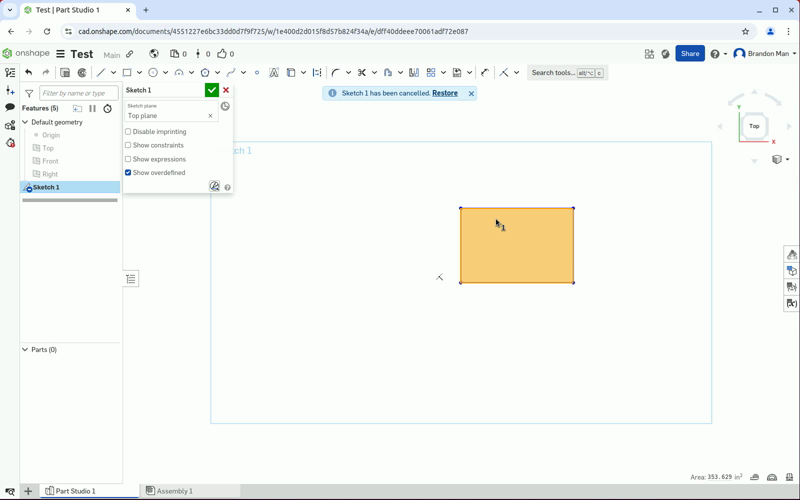
mouse_move(73, 352)
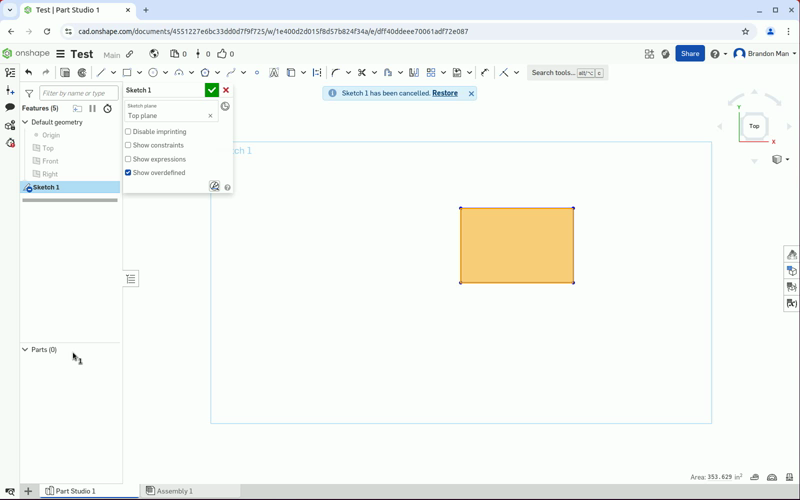
key(shift+y)
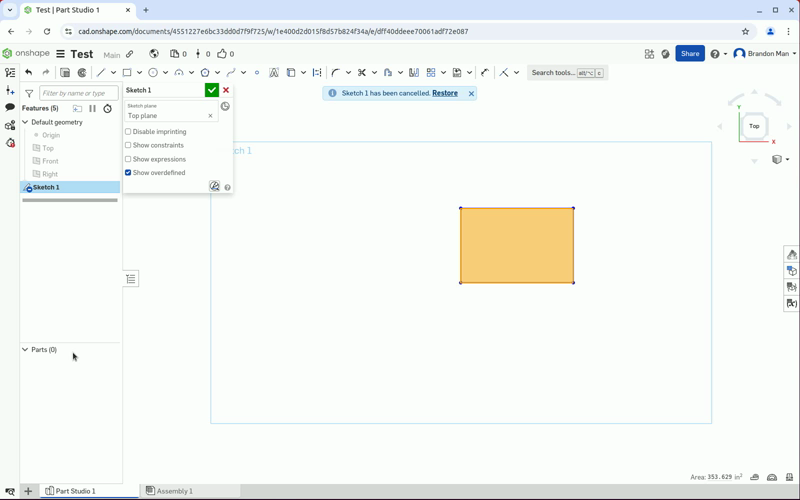
key(shift+e)
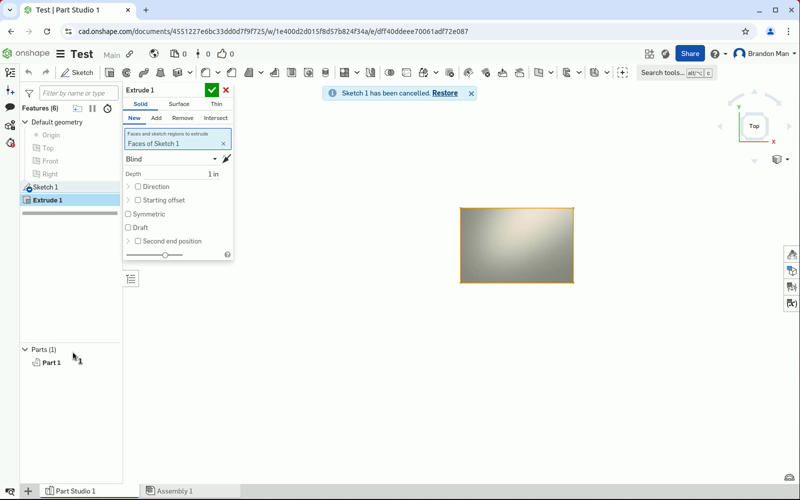
mouse_move(143, 106)
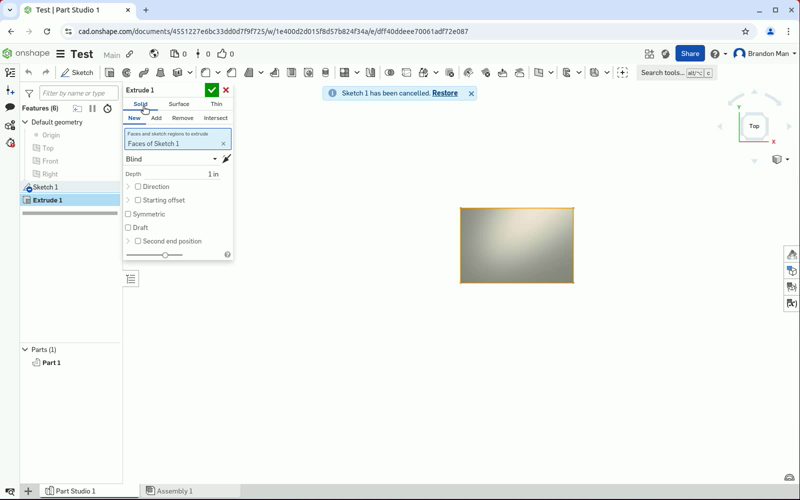
click(143, 106)
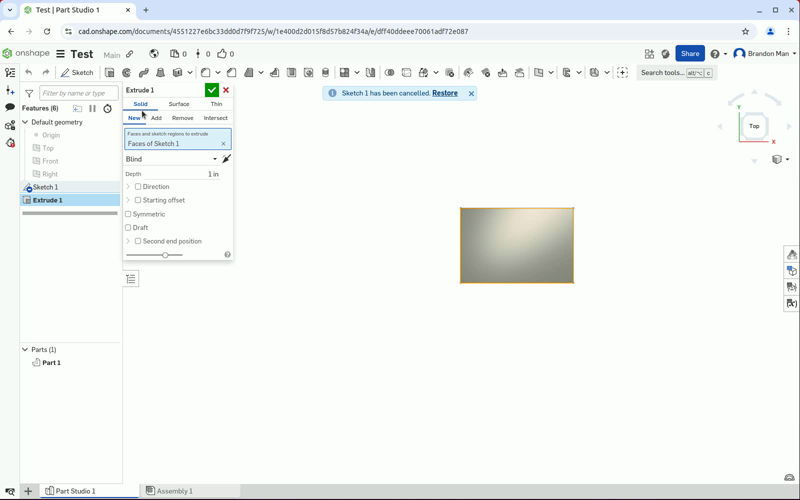
mouse_move(137, 120)
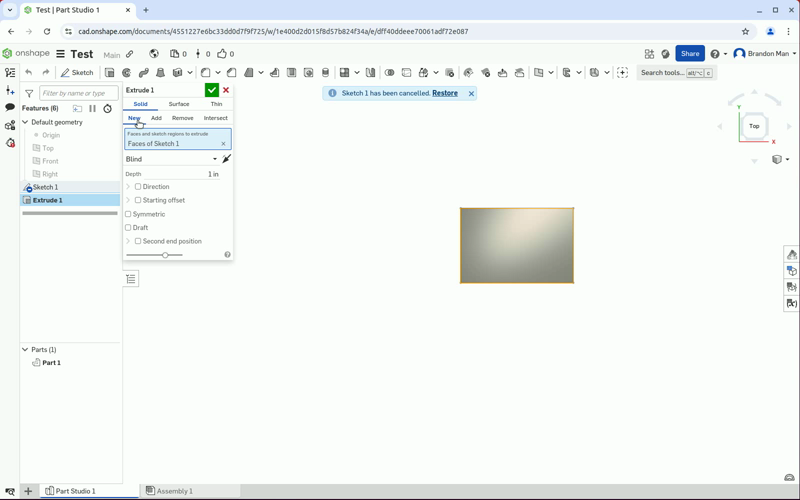
click(137, 120)
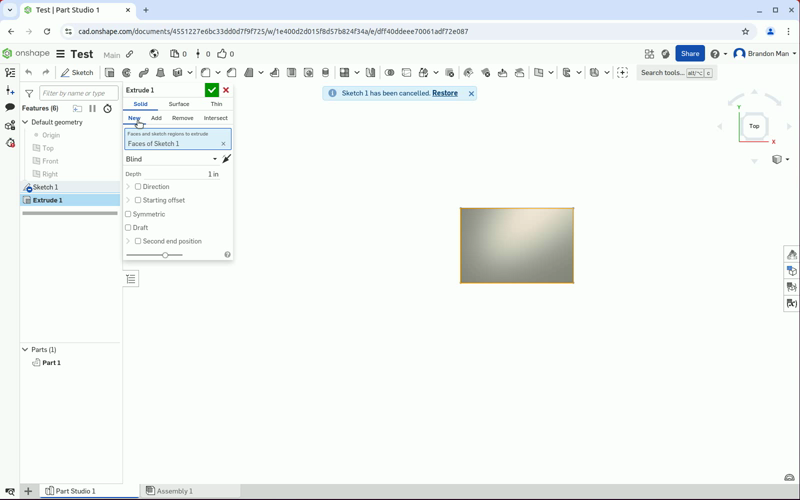
key(tab, 4)
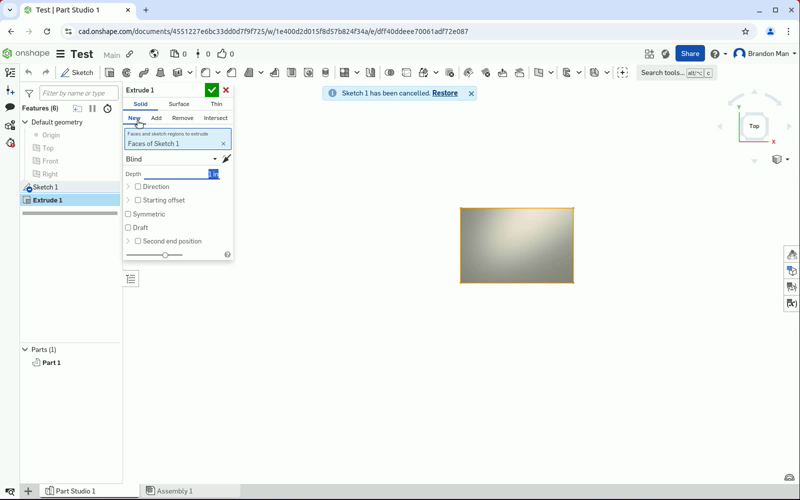
text(7.703)
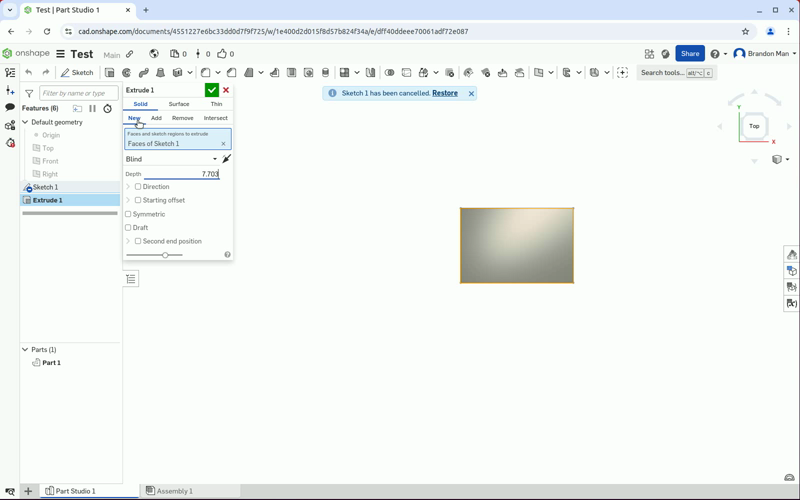
key(enter)
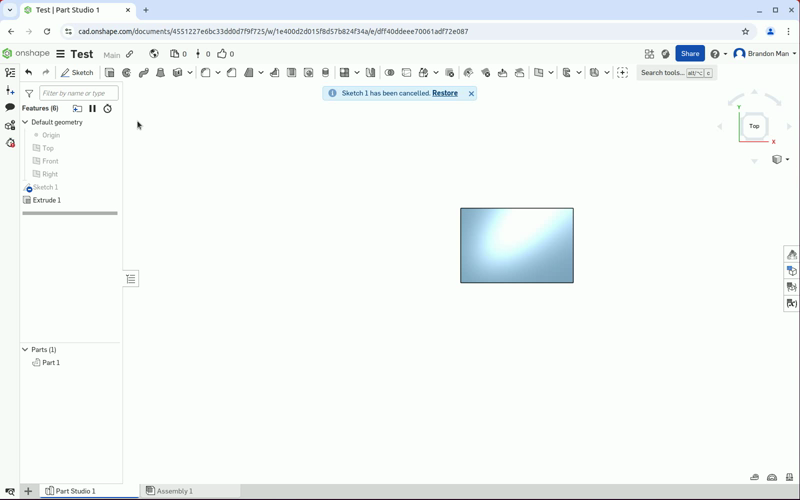
key(shift+h)
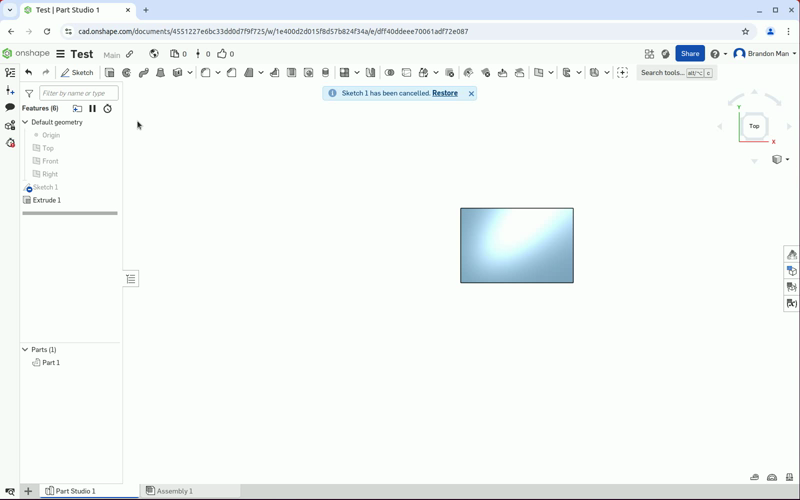
key(shift+h)
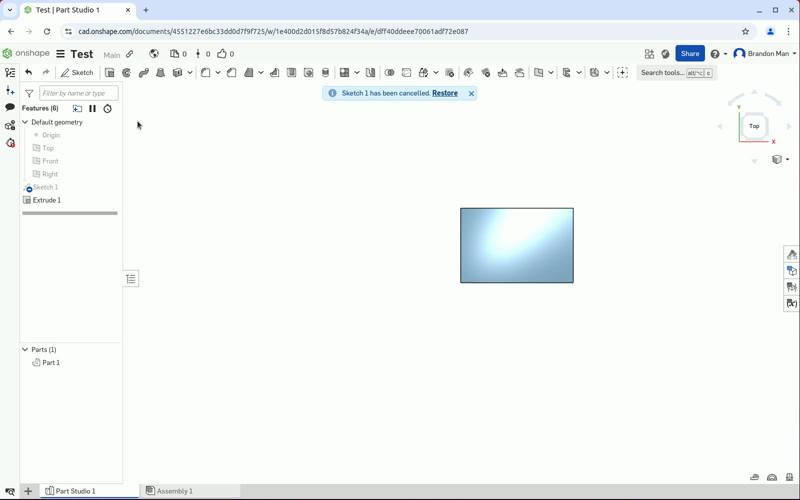
mouse_move(73, 189)
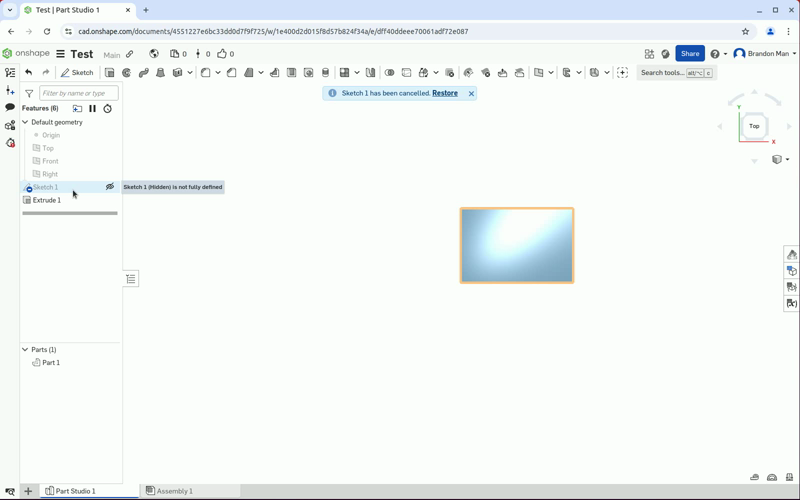
click(73, 189)
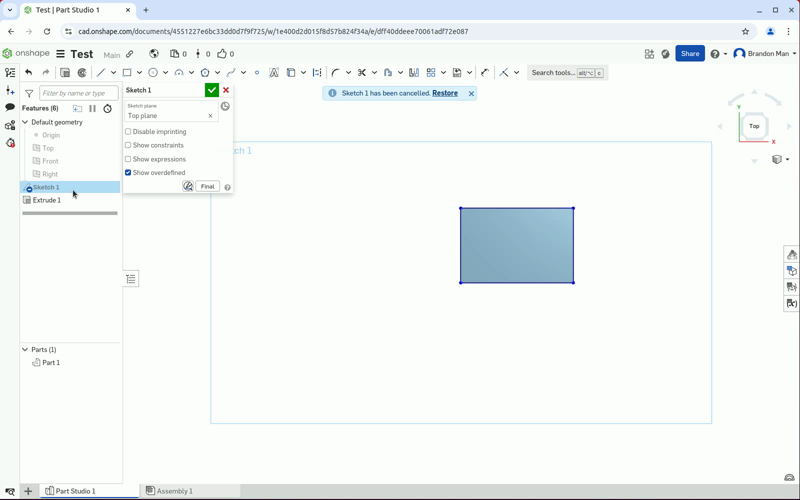
mouse_move(229, 92)
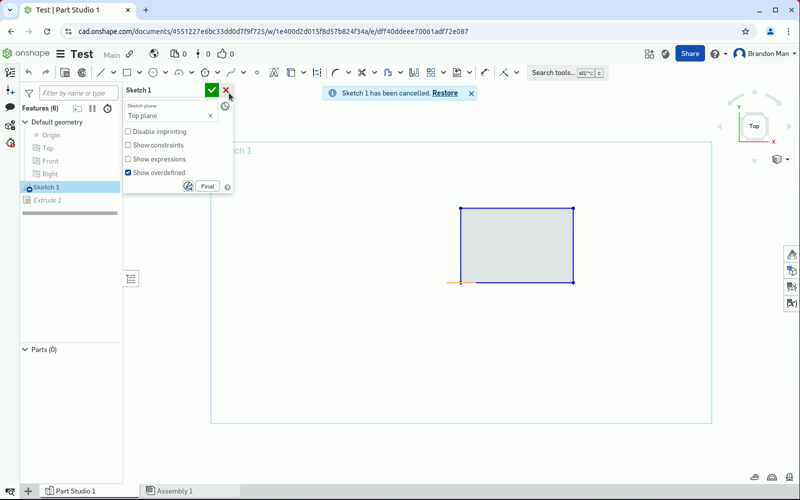
click(229, 92)
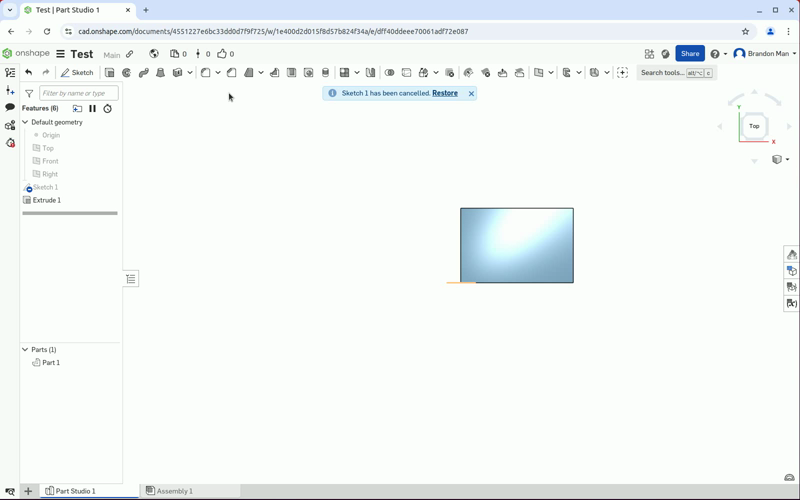
mouse_move(541, 75)
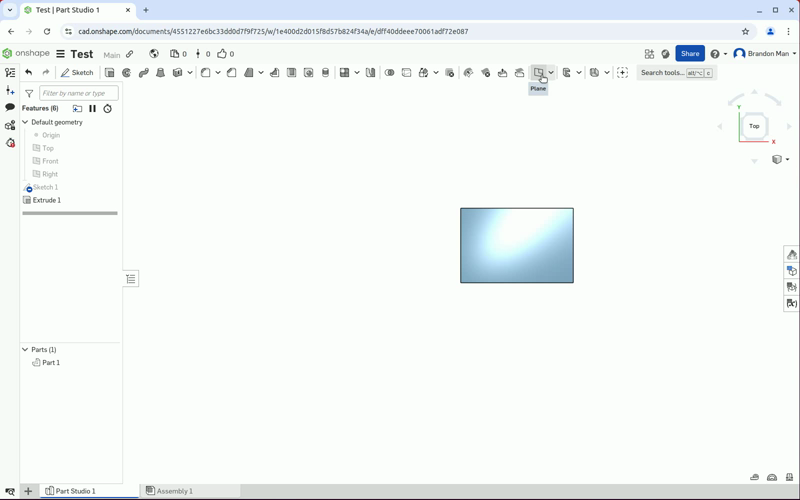
click(541, 75)
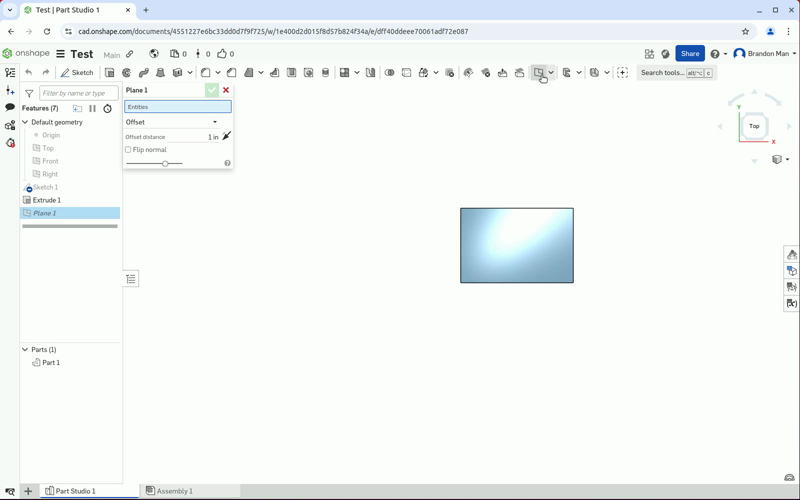
mouse_move(73, 150)
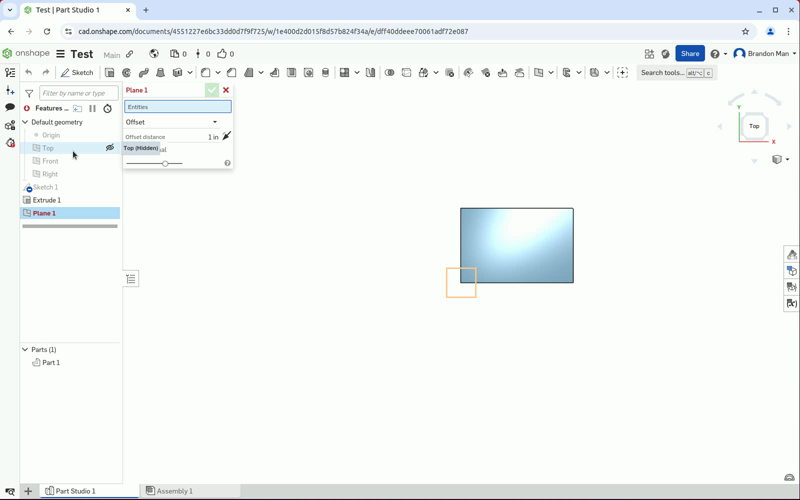
click(73, 150)
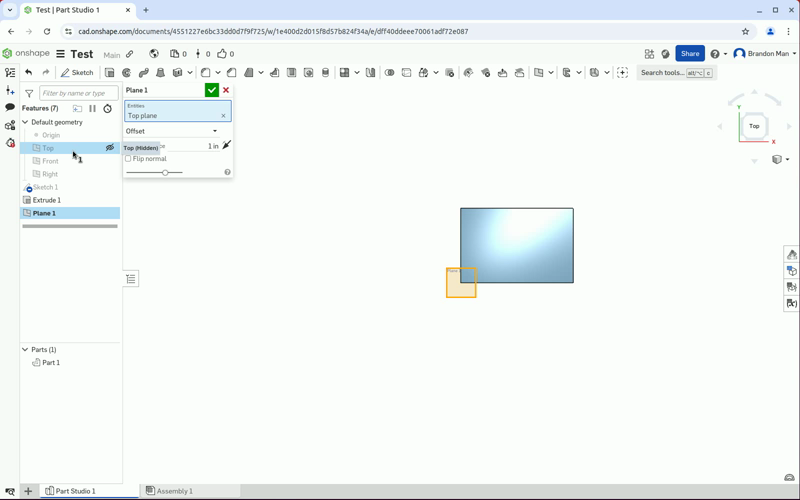
key(tab, 2)
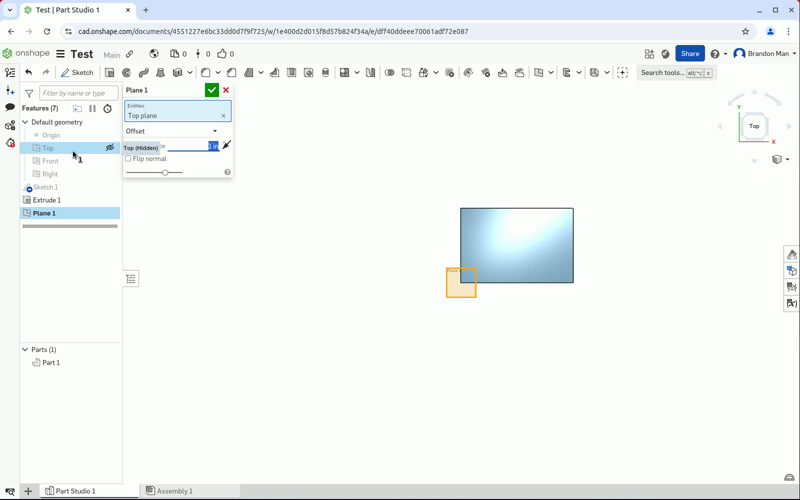
text(7.703)
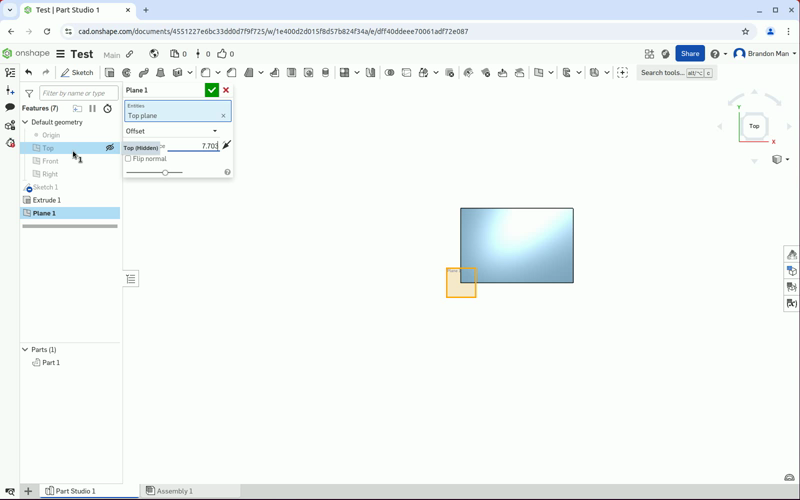
key(enter, 2)
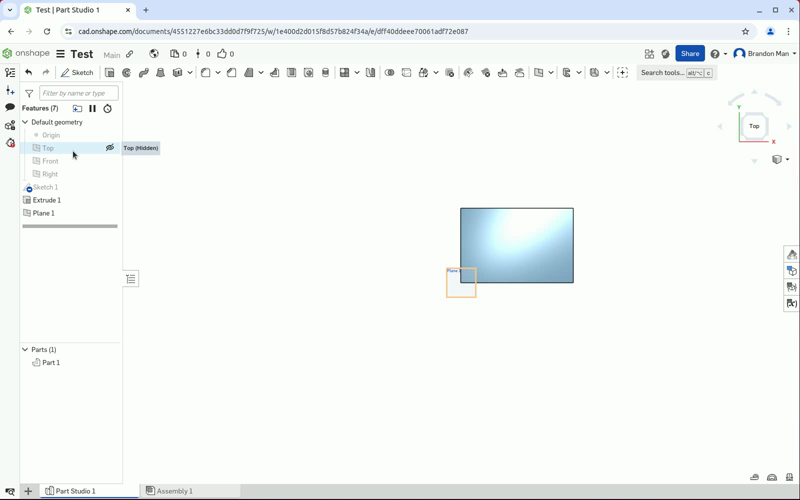
key(shift+s)
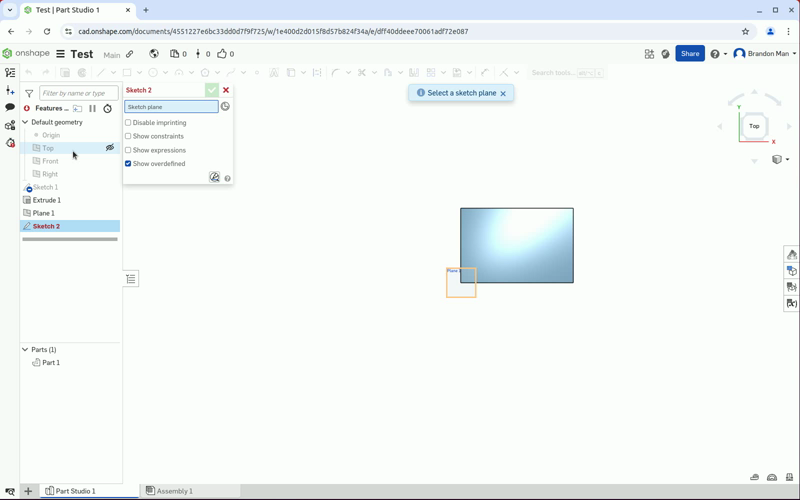
mouse_move(73, 215)
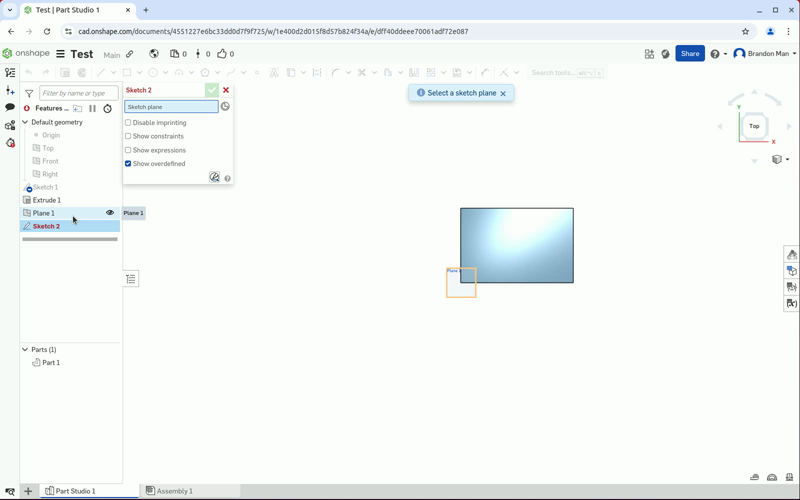
click(73, 215)
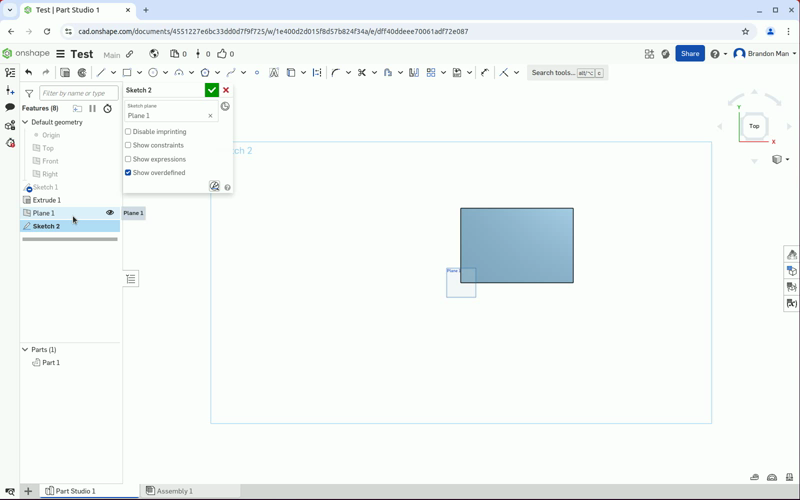
mouse_move(73, 352)
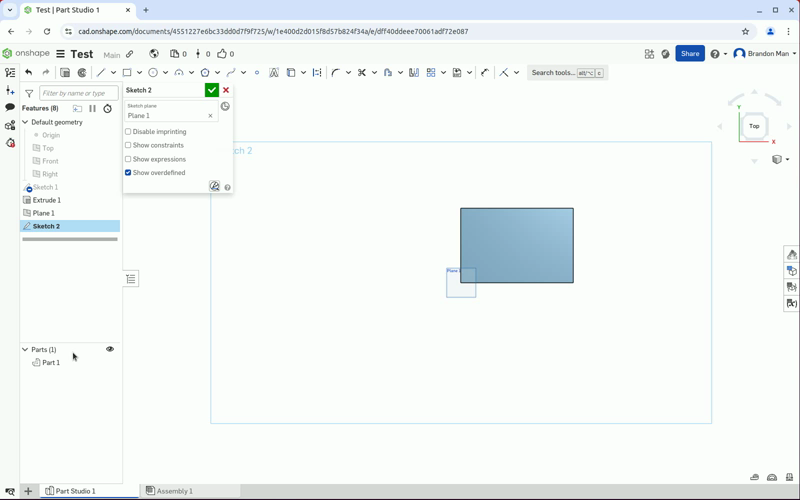
key(y)
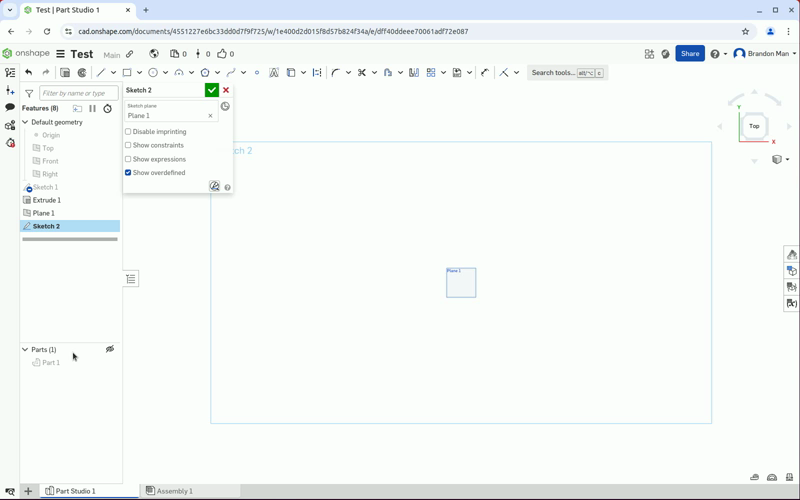
key(l)
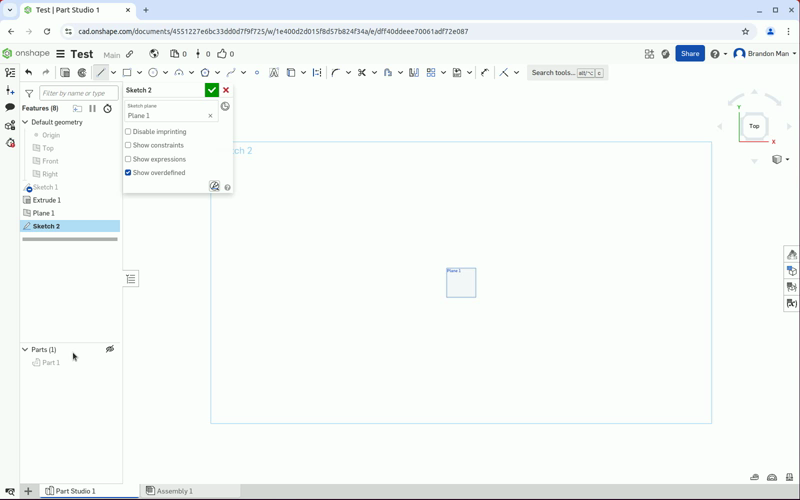
key_down(shift)
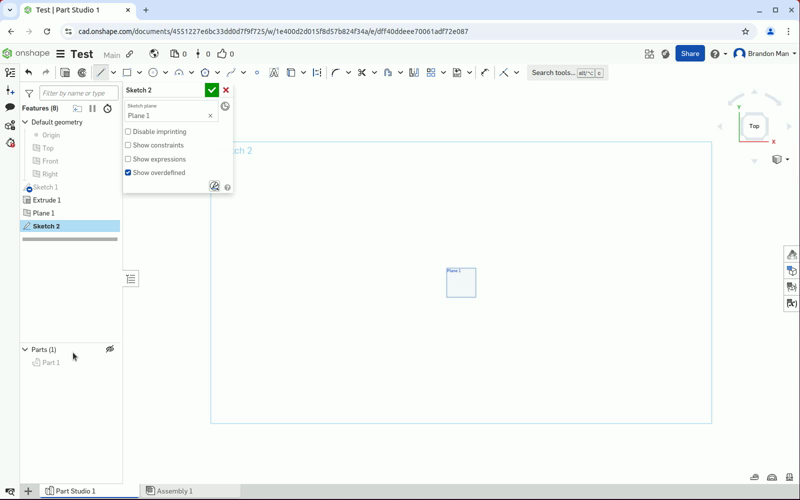
mouse_move(460, 264)
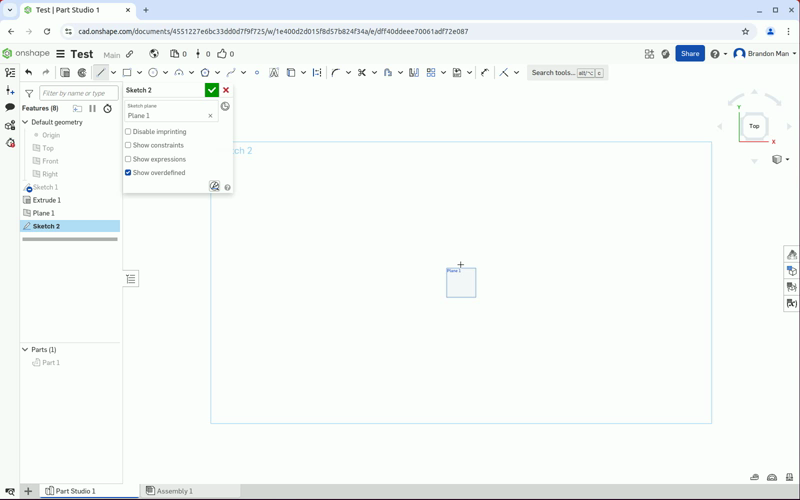
click(460, 264)
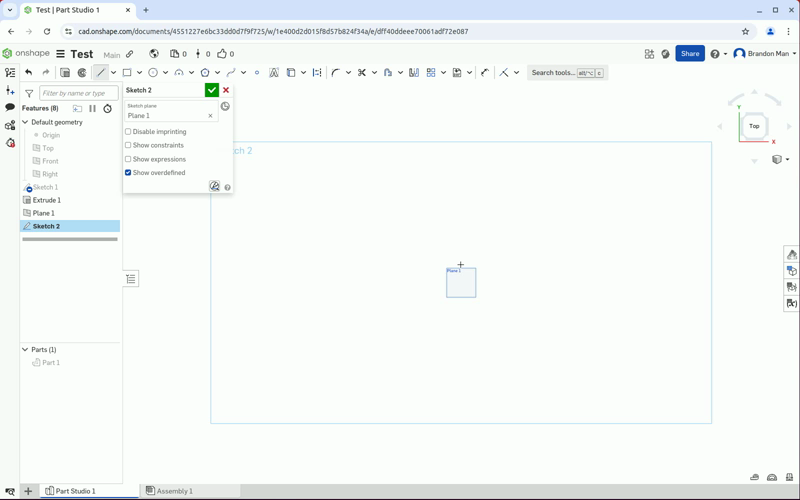
key_up(shift)
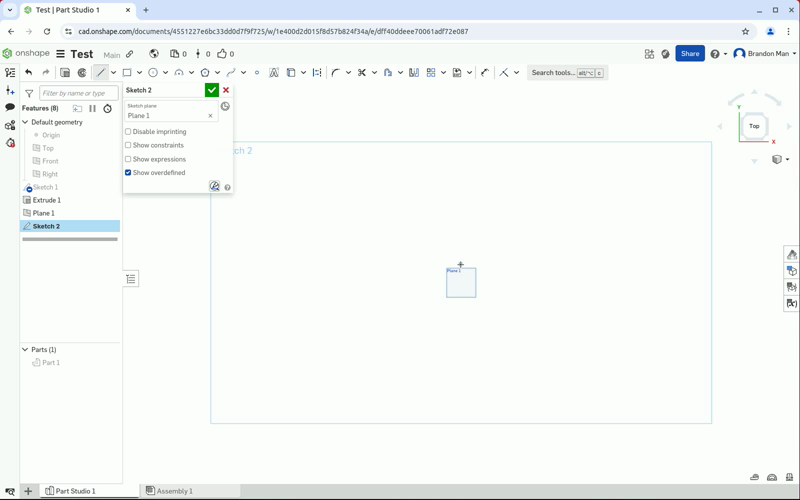
key_down(shift)
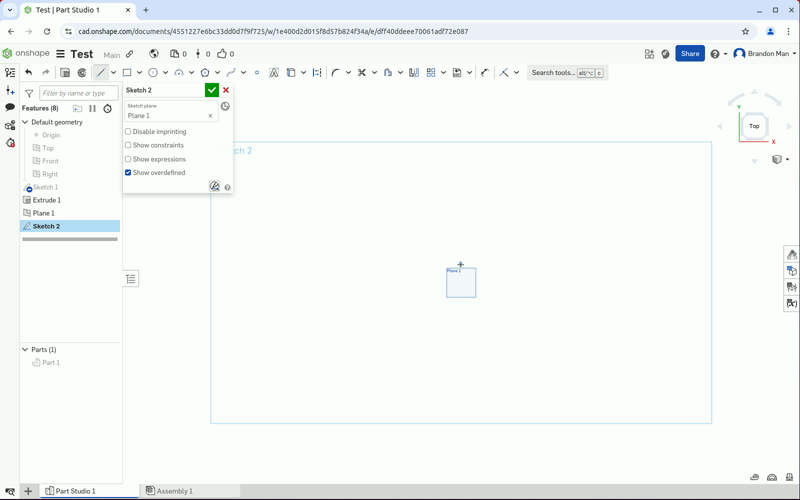
mouse_move(490, 264)
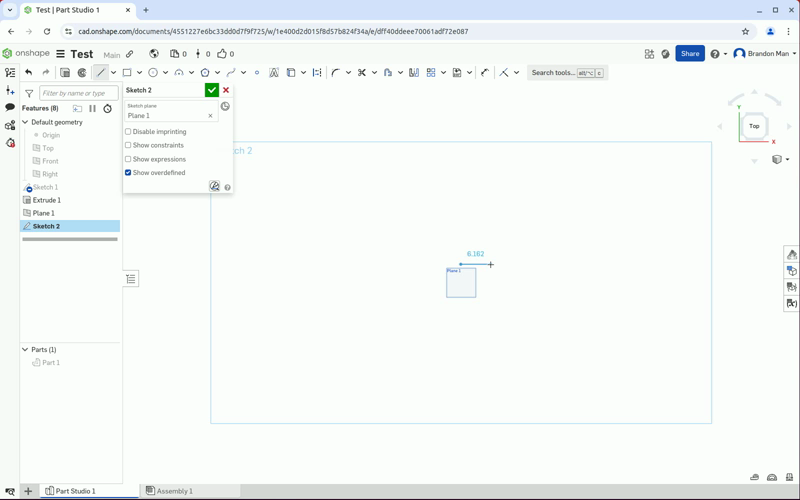
mouse_move(480, 264)
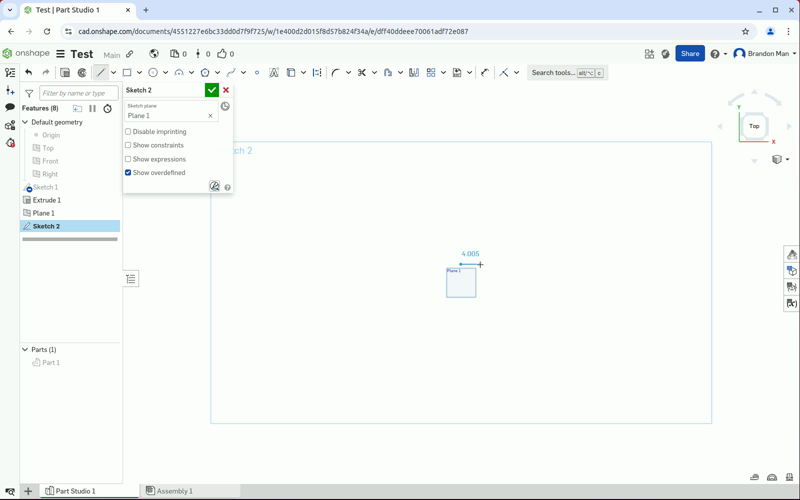
click(480, 264)
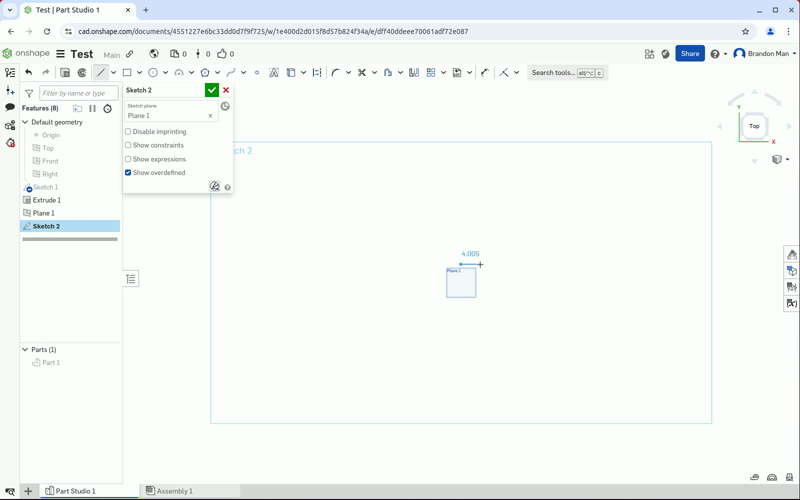
key_up(shift)
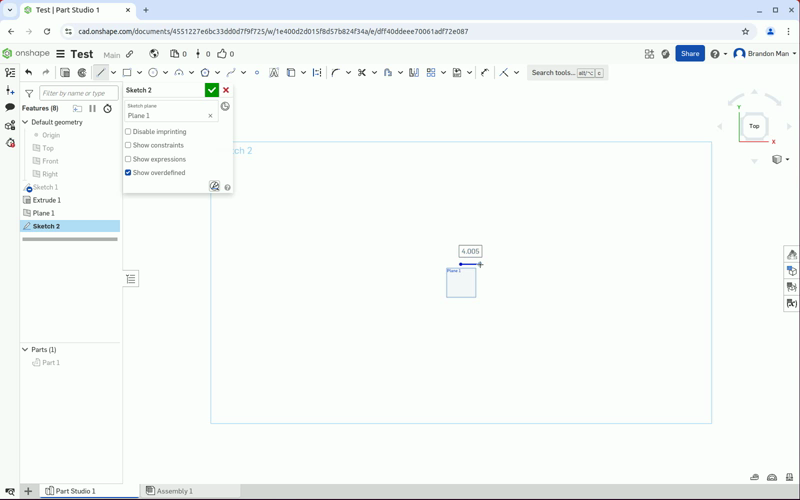
key_down(shift)
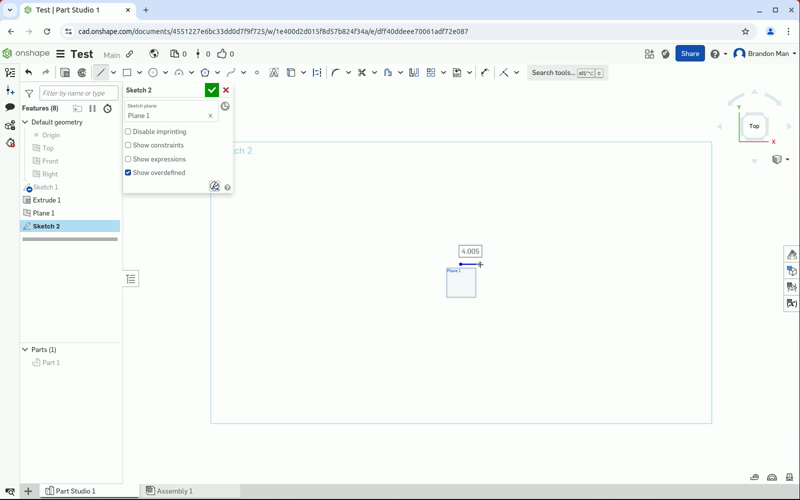
mouse_move(510, 264)
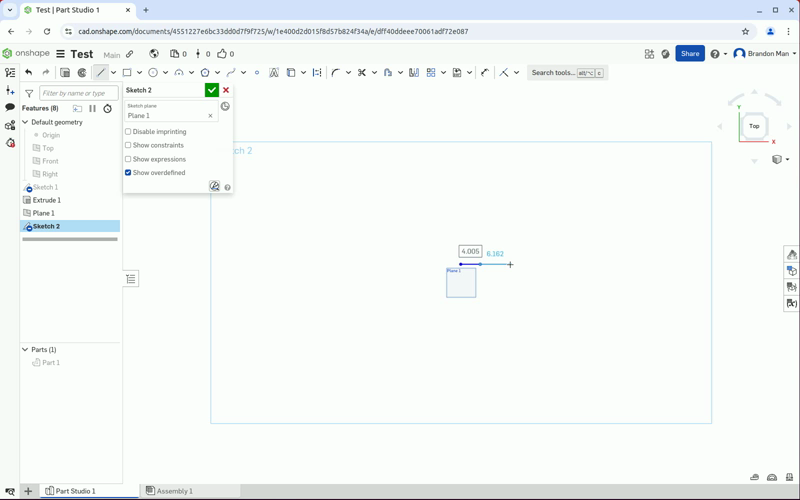
mouse_move(480, 207)
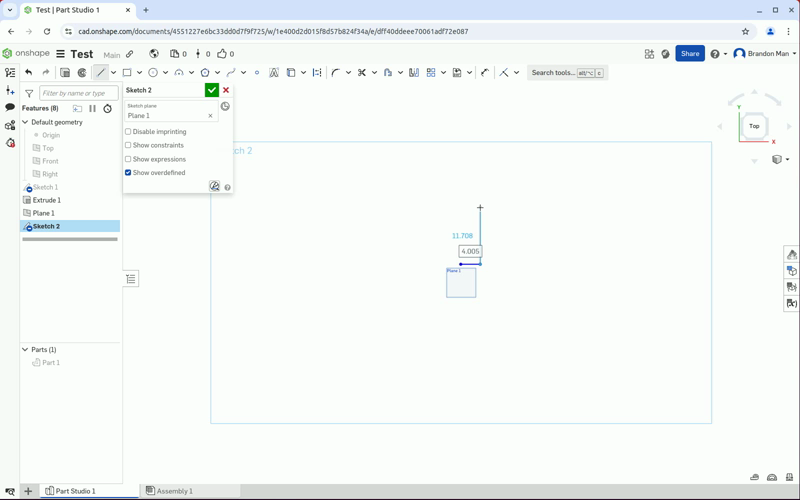
click(480, 207)
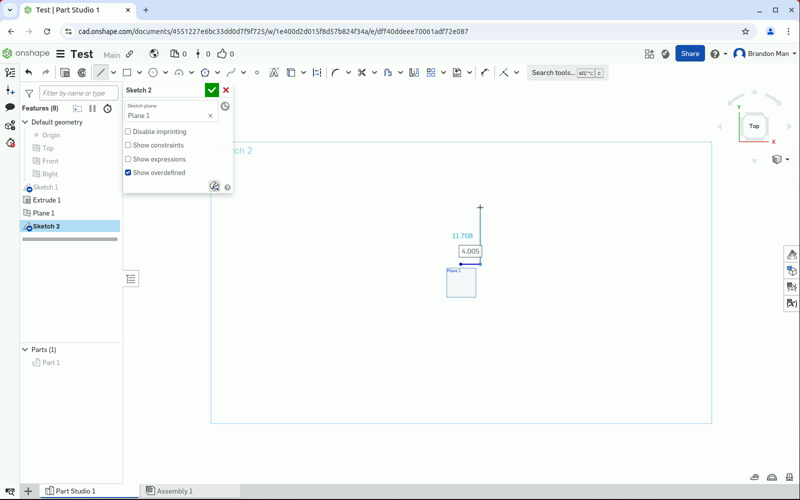
key_up(shift)
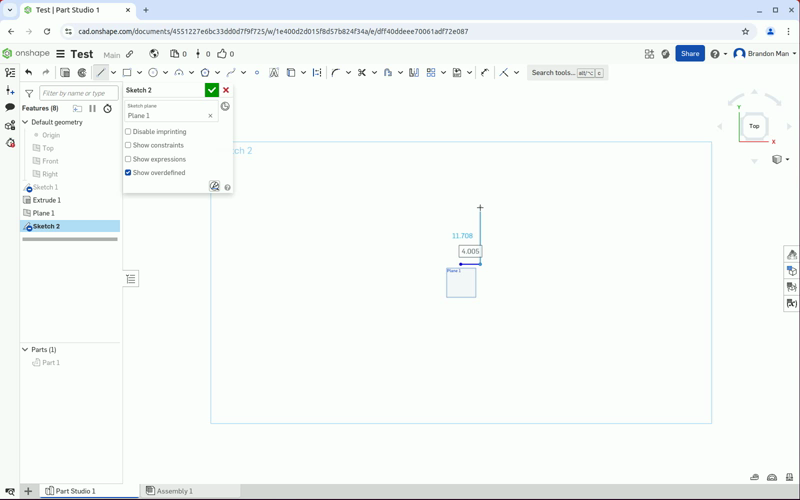
key_down(shift)
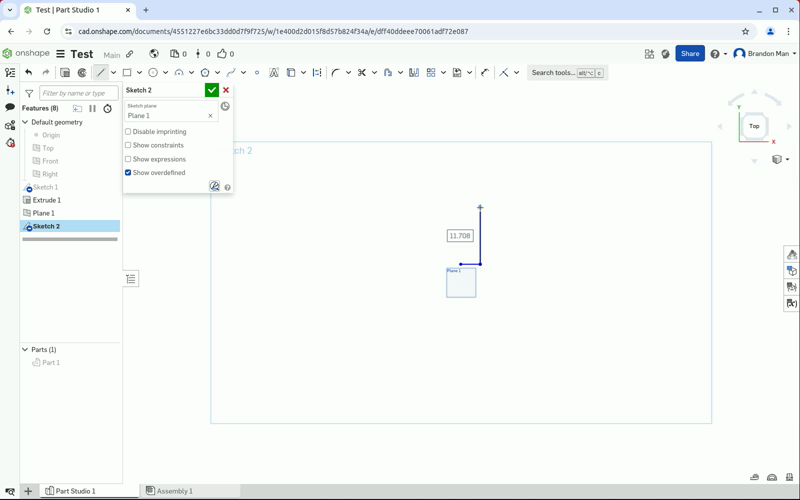
mouse_move(510, 207)
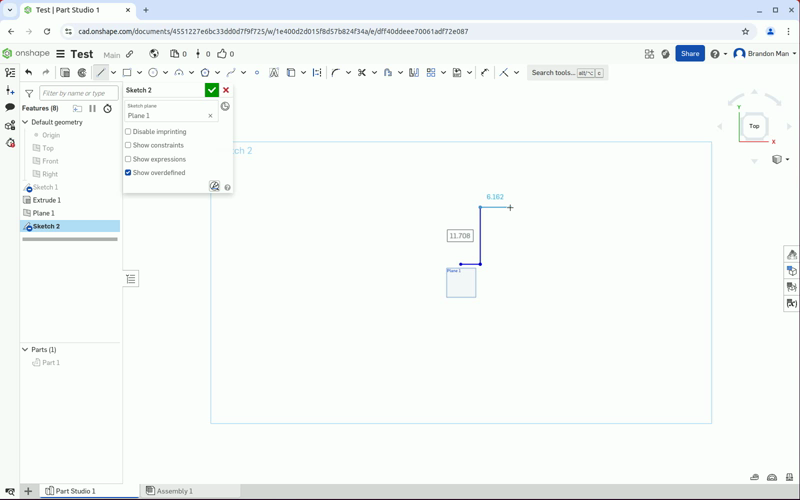
mouse_move(460, 207)
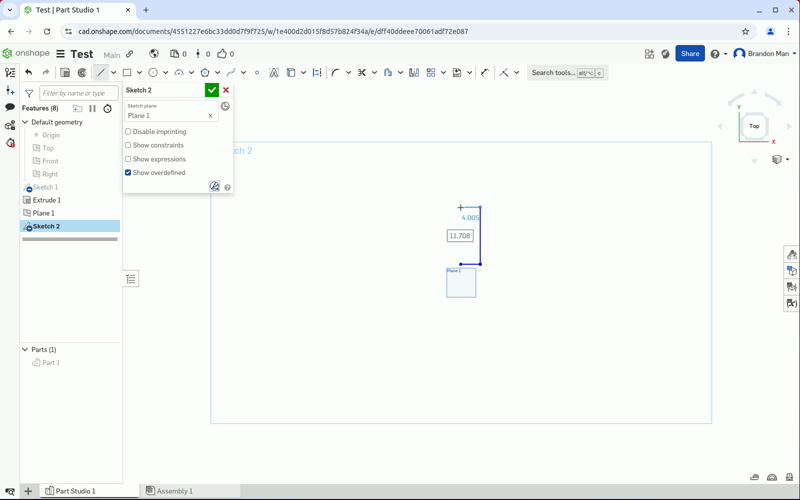
click(460, 207)
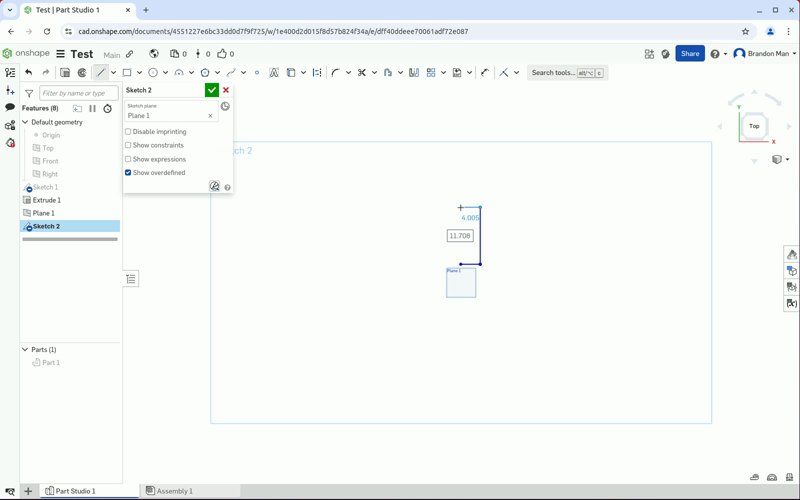
key_up(shift)
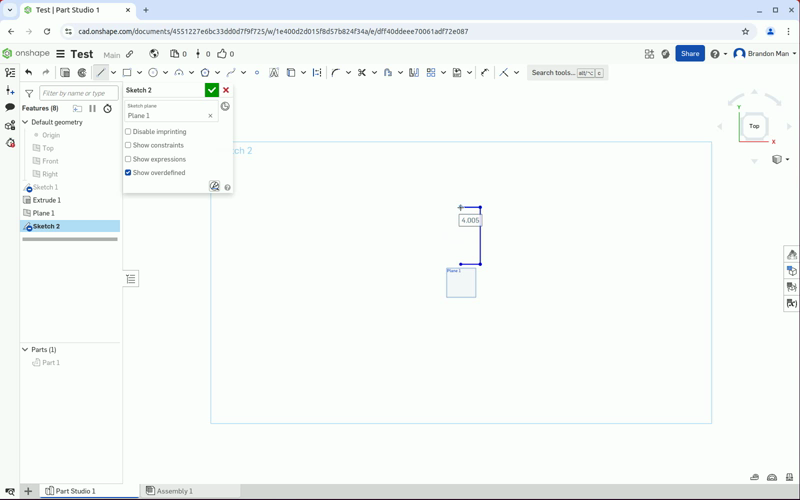
mouse_move(490, 207)
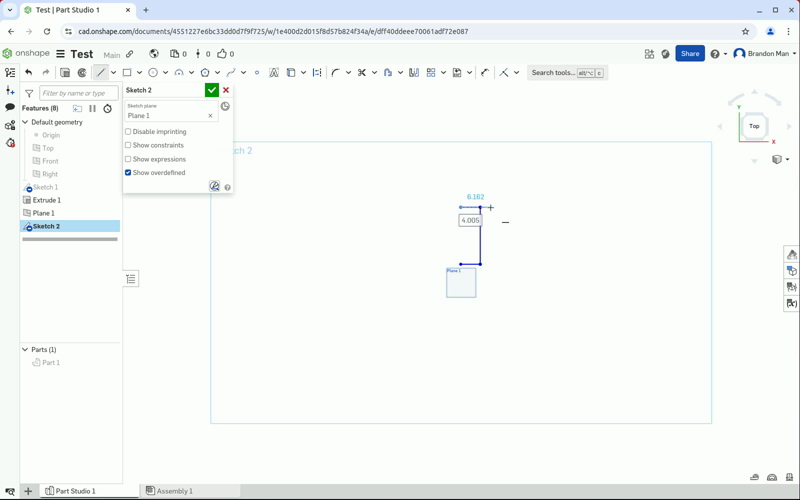
key_down(shift)
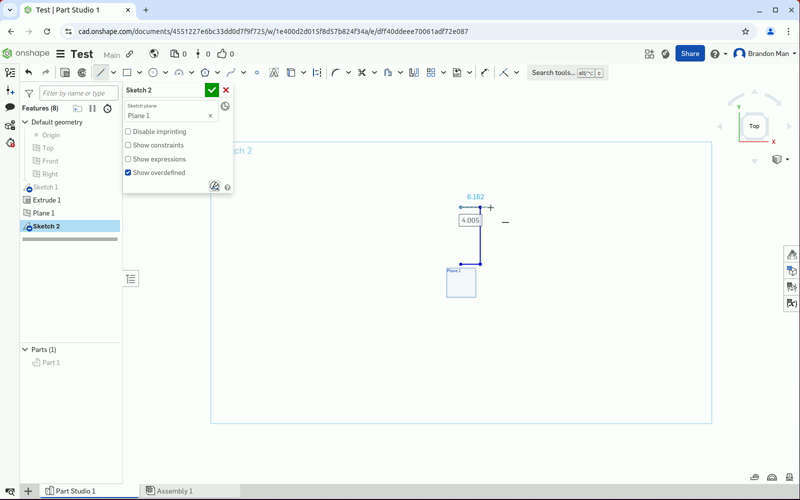
mouse_move(460, 264)
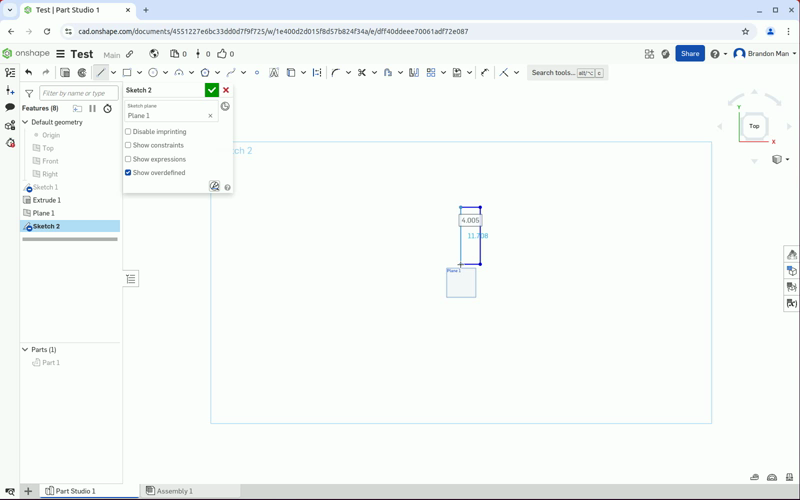
key_up(shift)
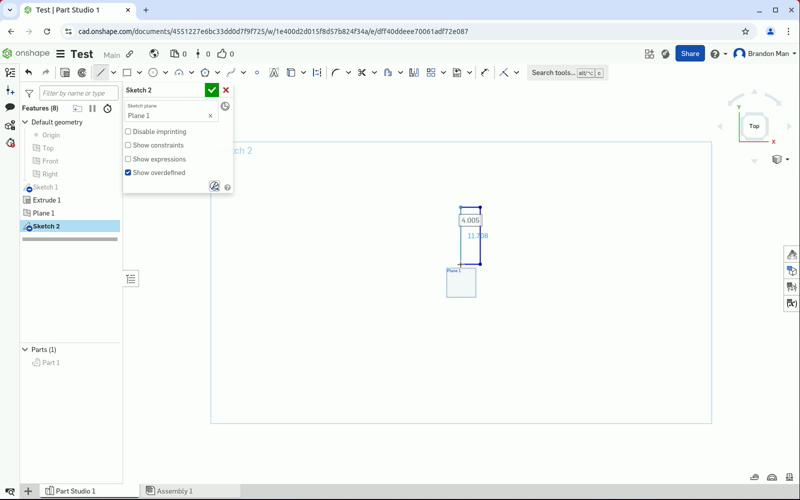
click(460, 264)
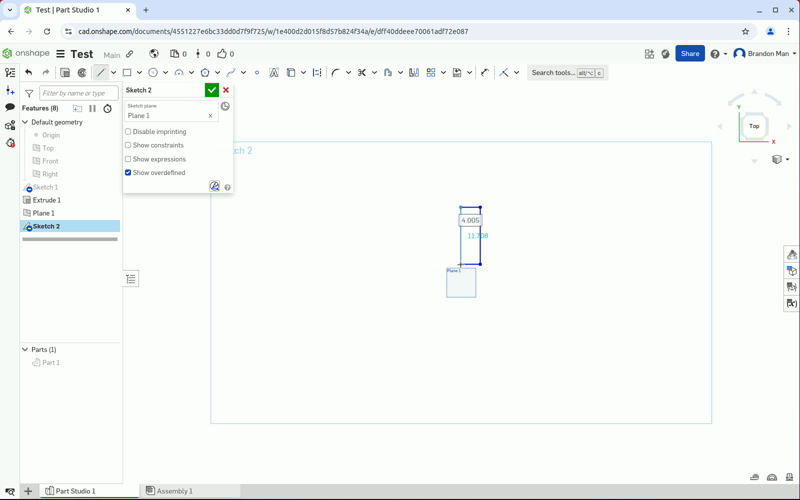
key(esc)
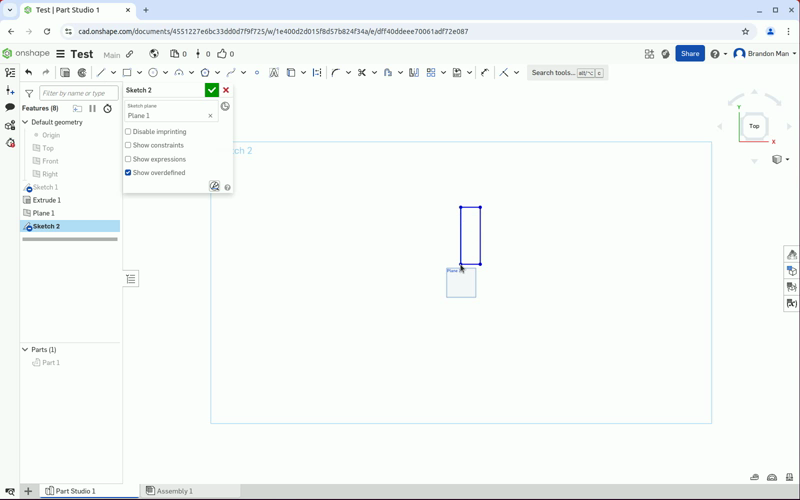
mouse_move(467, 215)
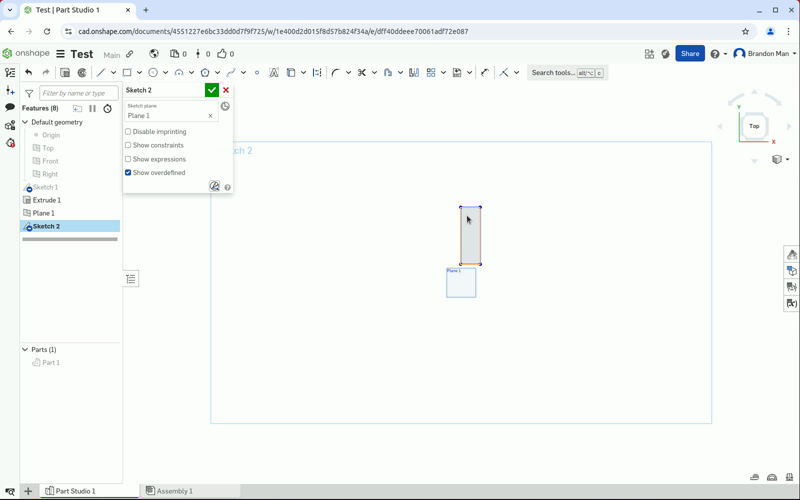
scroll(6)
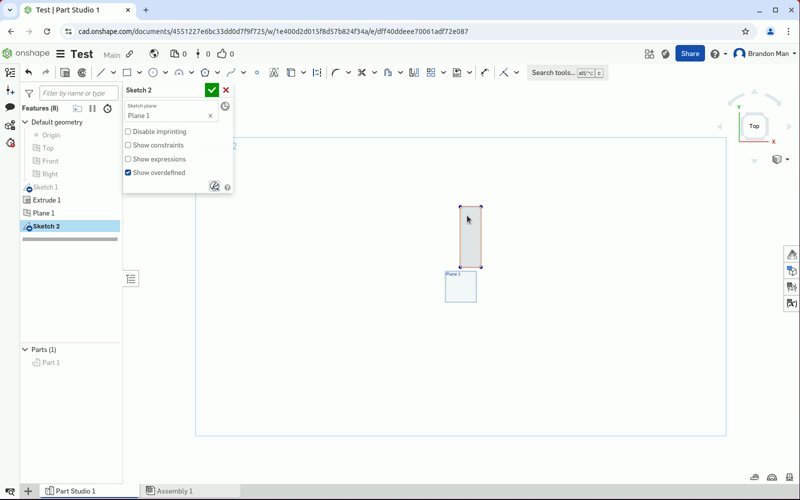
scroll(6)
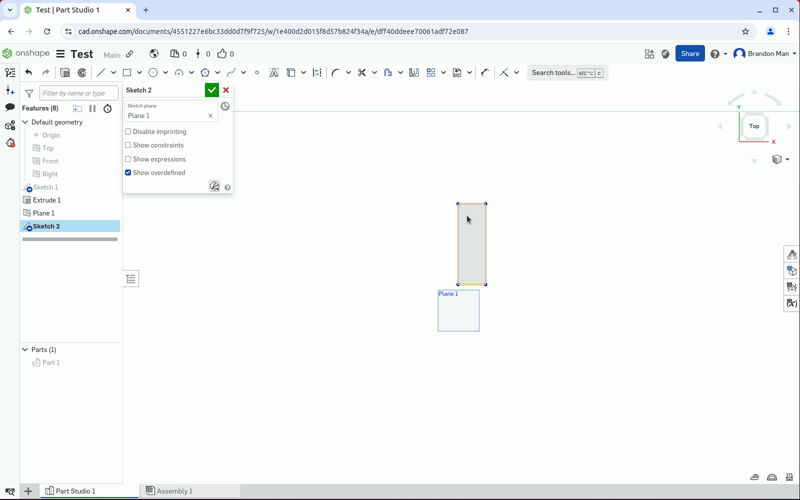
scroll(6)
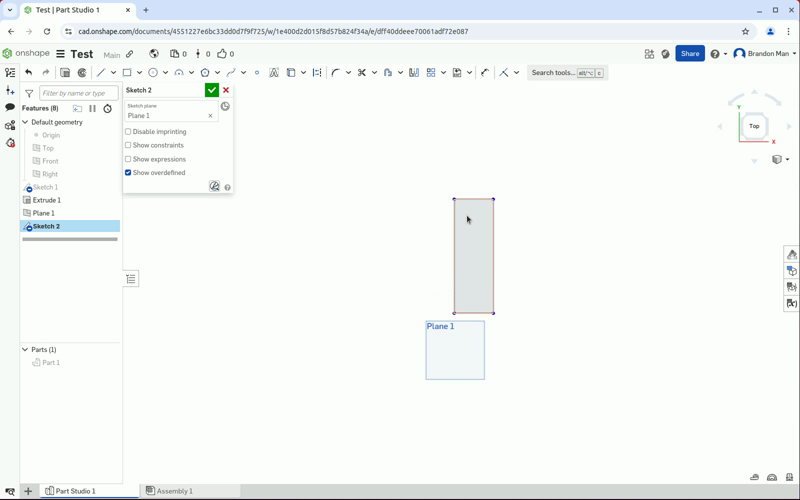
scroll(6)
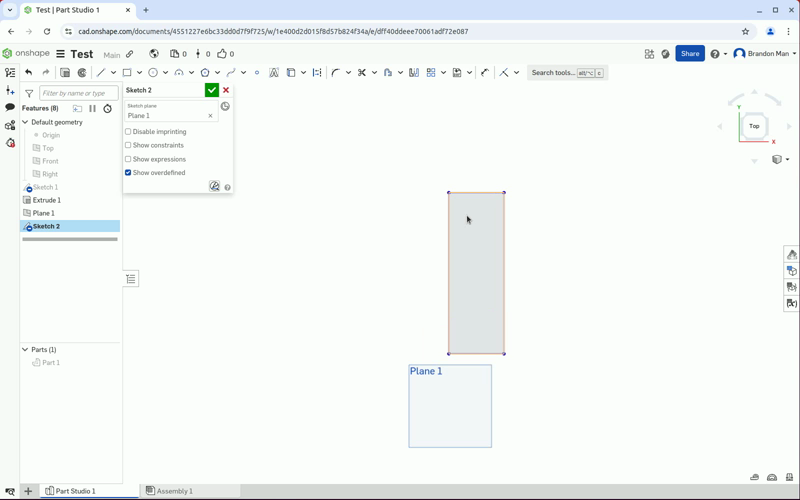
scroll(6)
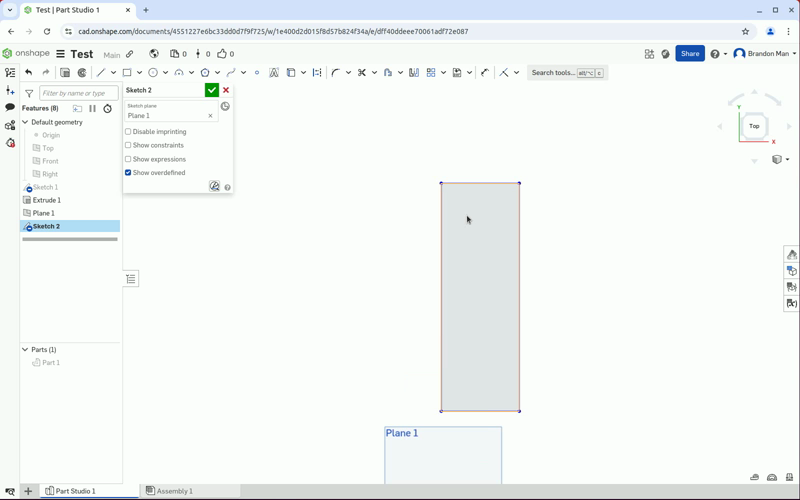
scroll(6)
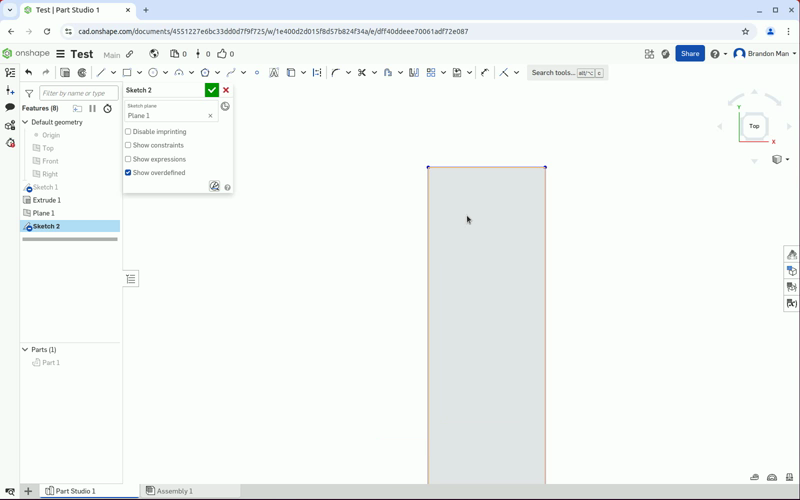
scroll(6)
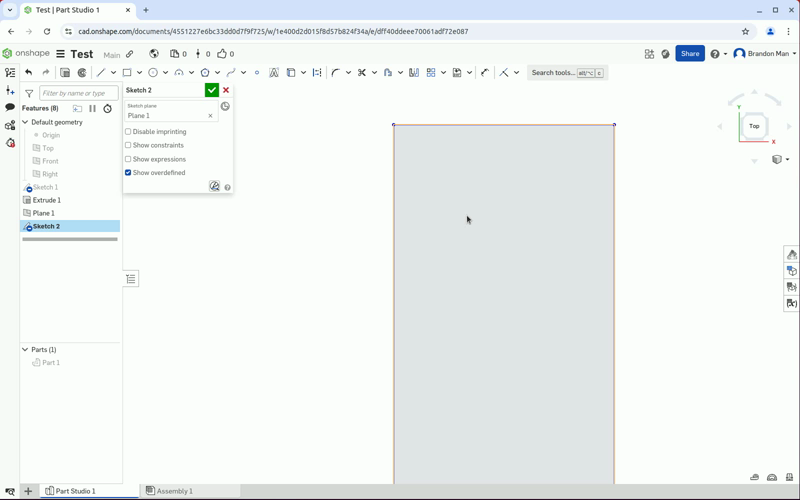
click(467, 215)
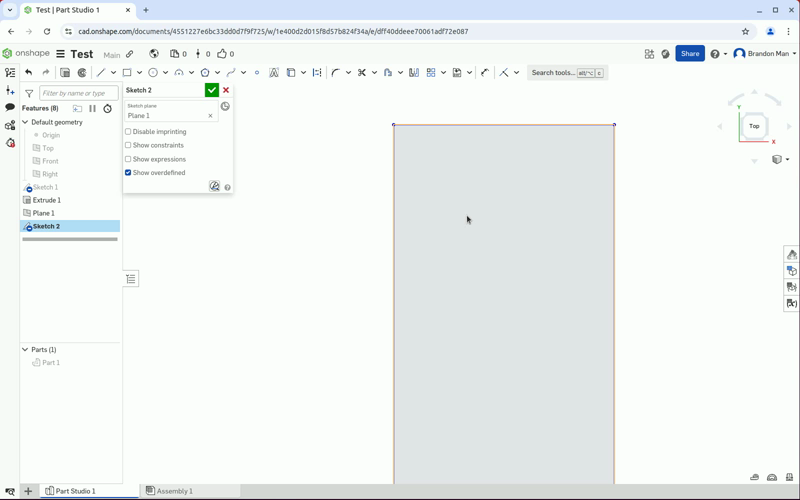
scroll(-6)
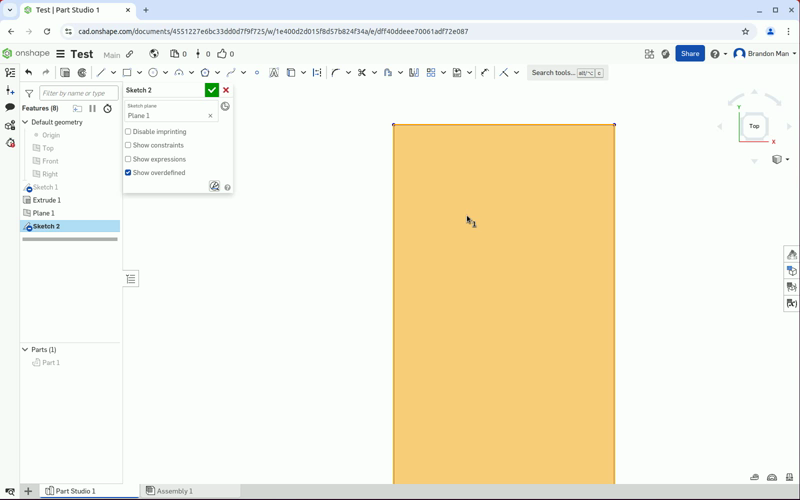
scroll(-6)
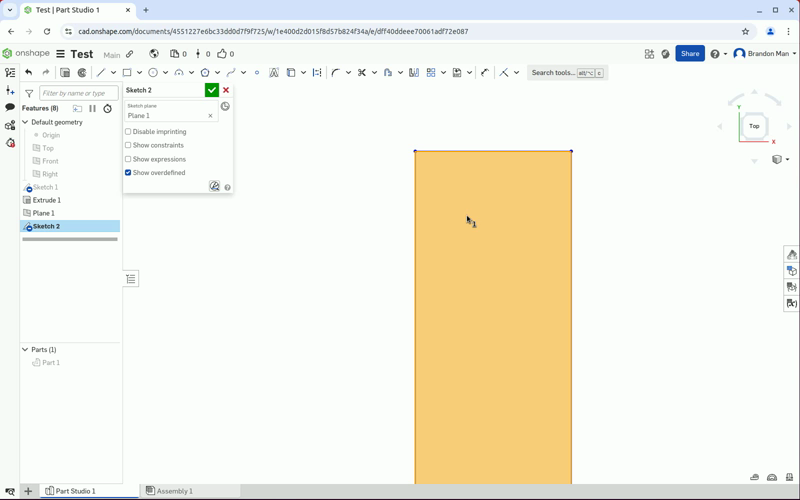
scroll(-6)
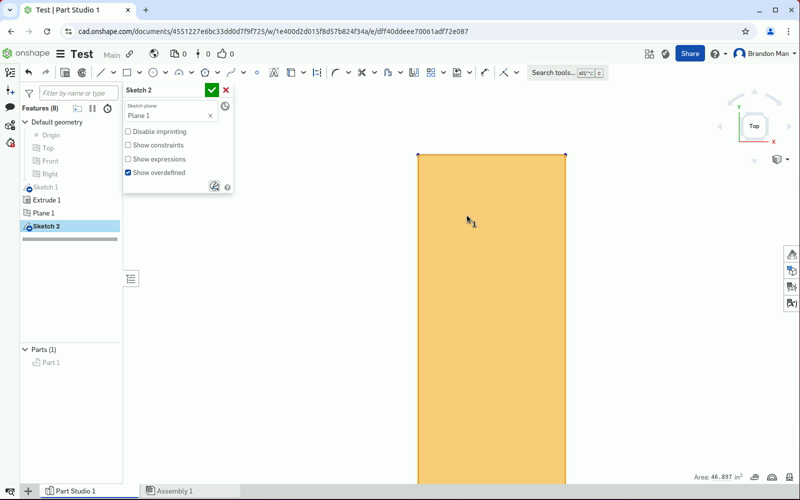
scroll(-6)
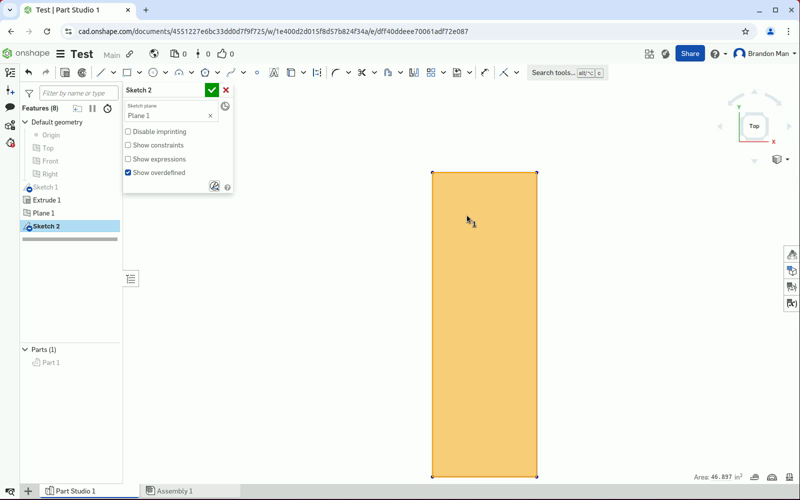
scroll(-6)
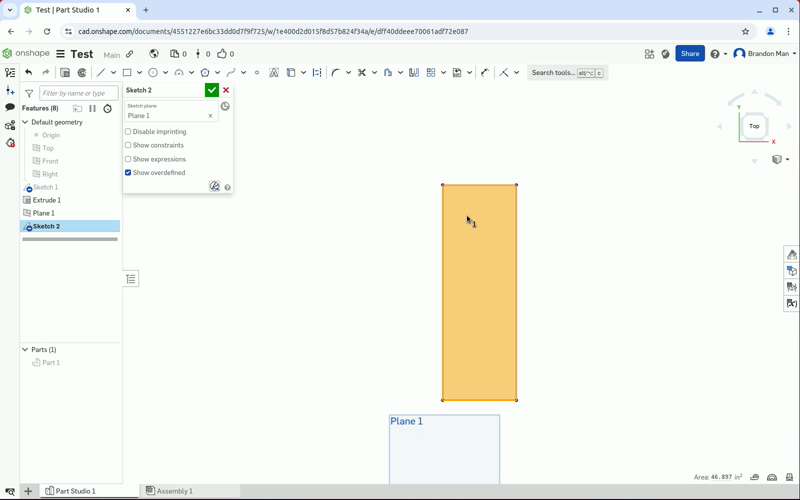
scroll(-6)
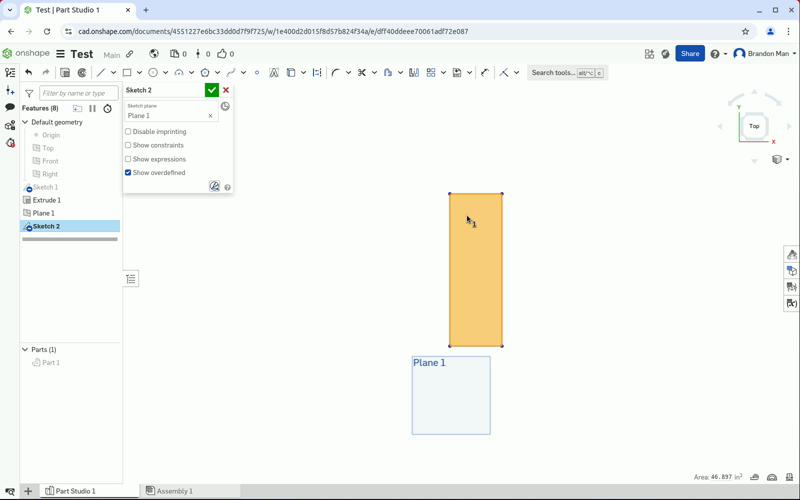
scroll(-6)
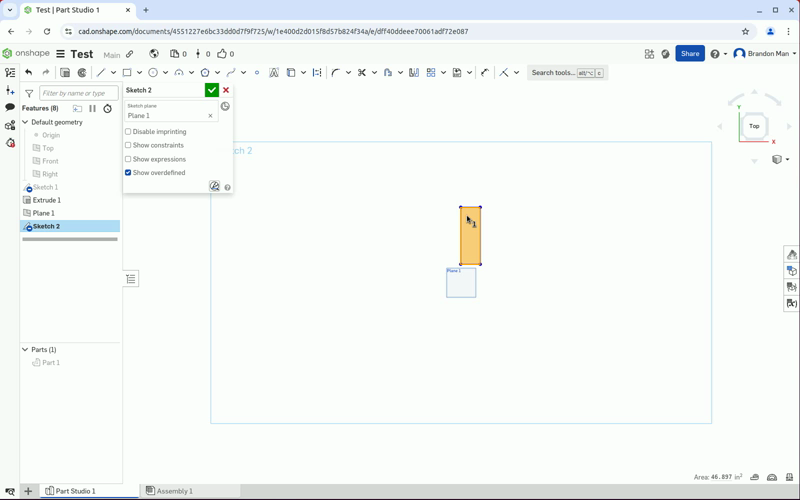
mouse_move(73, 352)
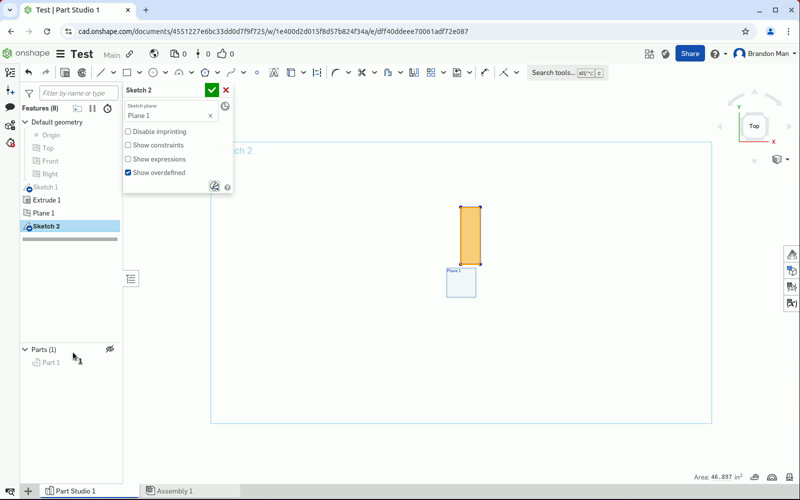
key(shift+y)
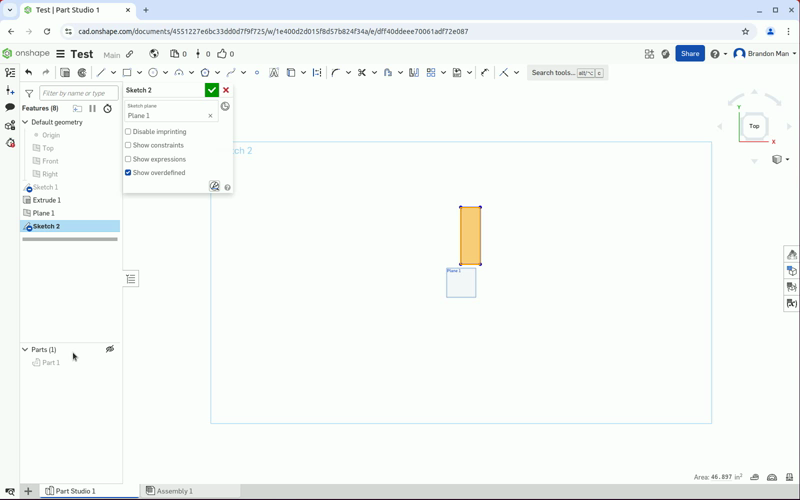
key(shift+e)
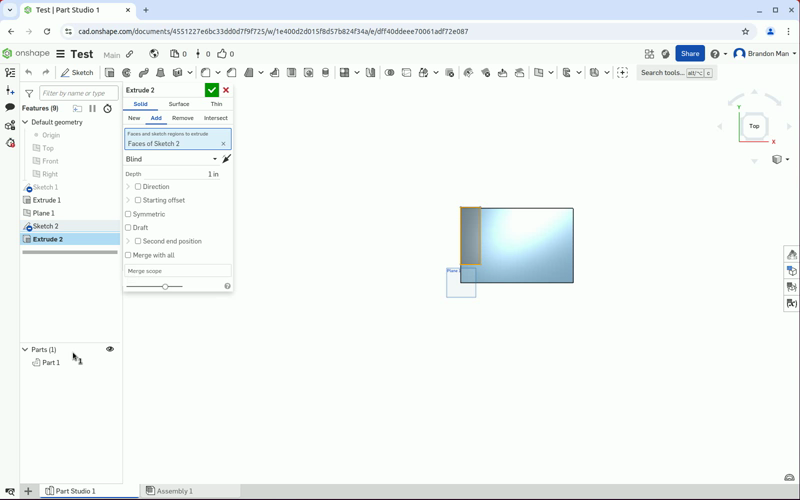
mouse_move(143, 106)
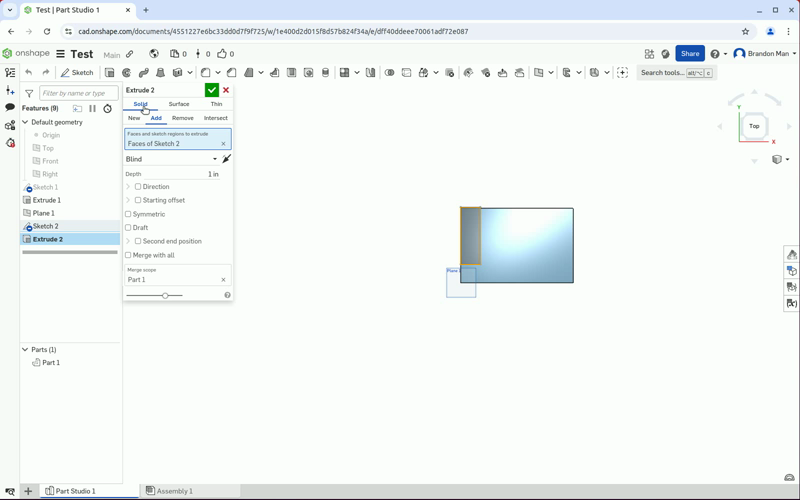
click(143, 106)
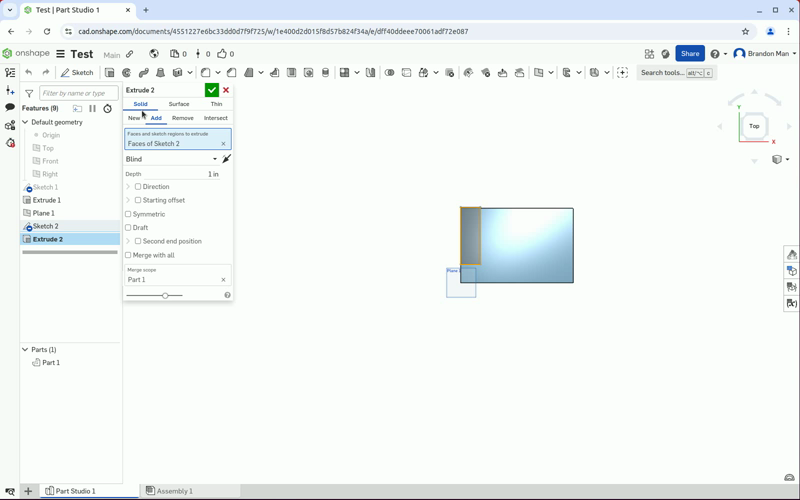
mouse_move(137, 120)
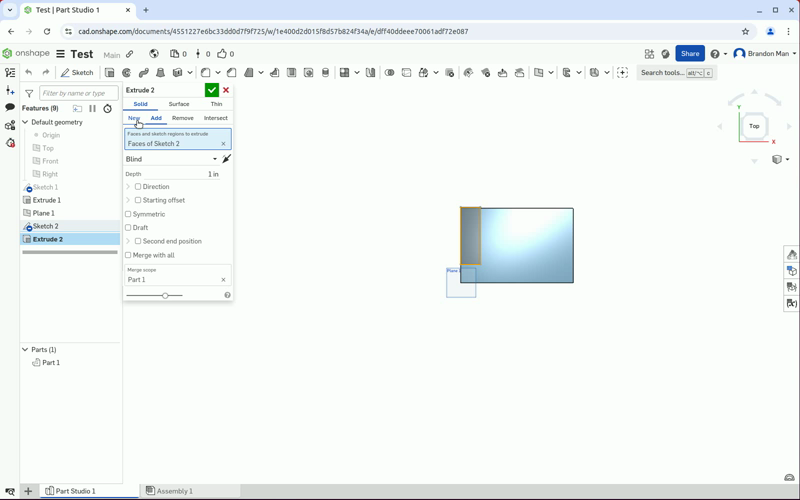
click(137, 120)
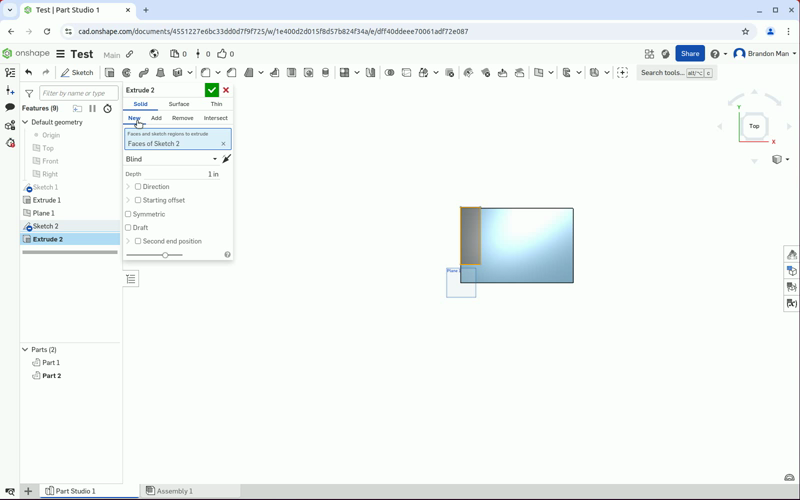
key(tab, 4)
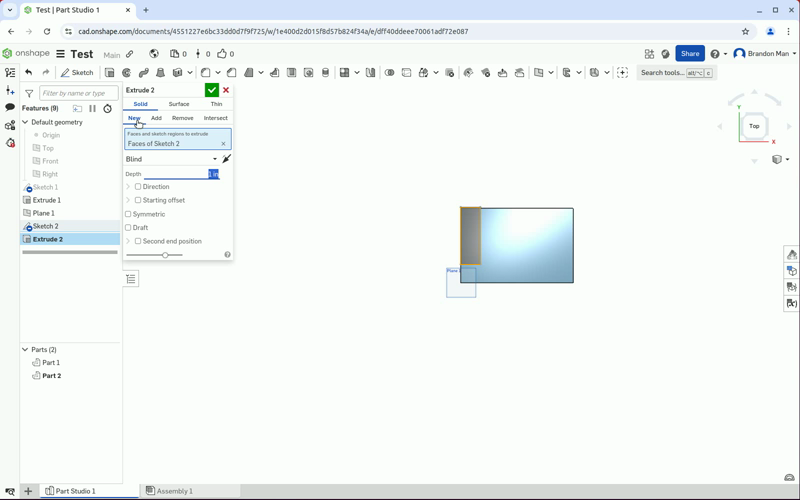
text(7.703)
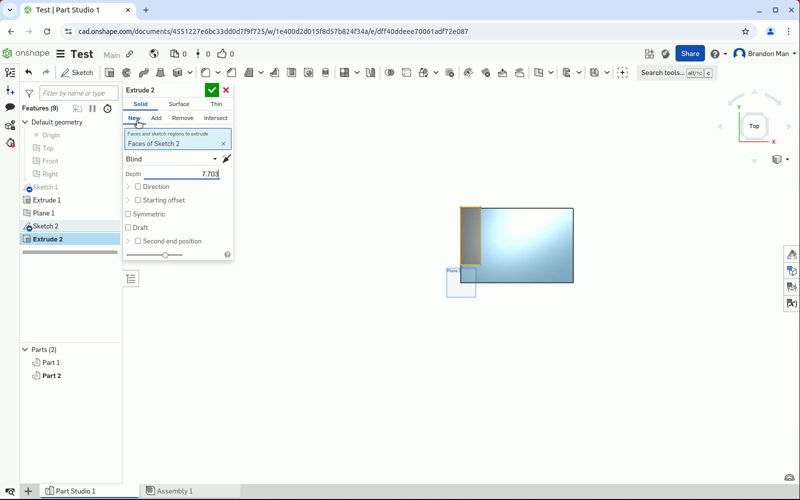
key(enter)
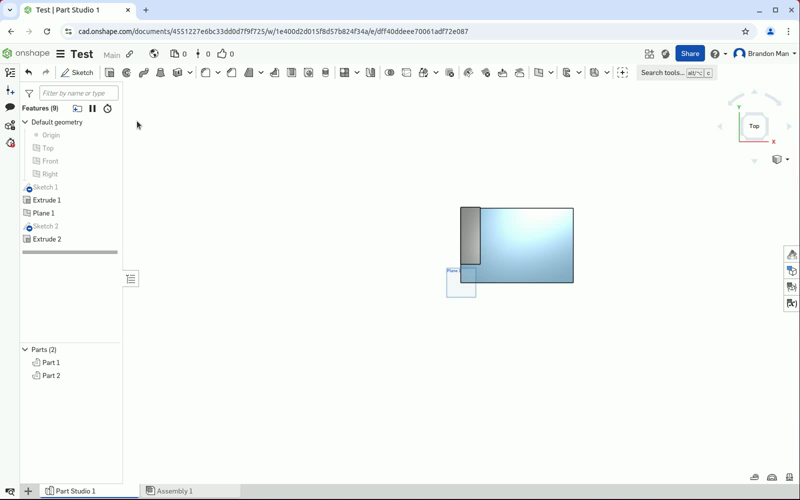
key(shift+h)
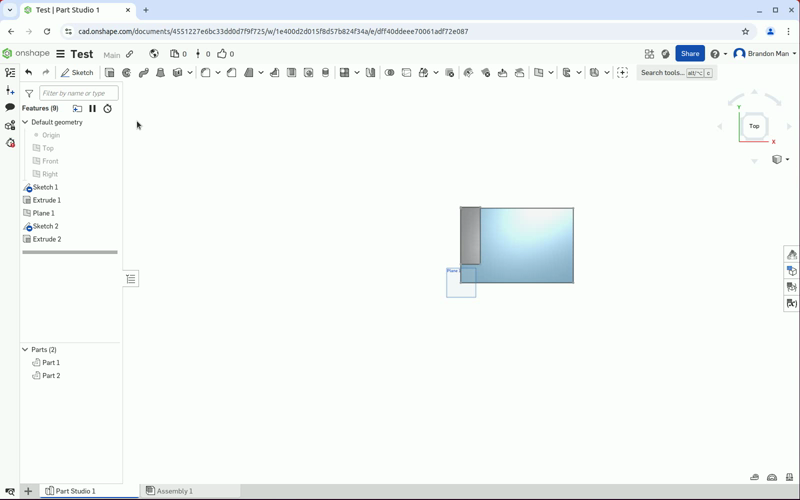
key(shift+h)
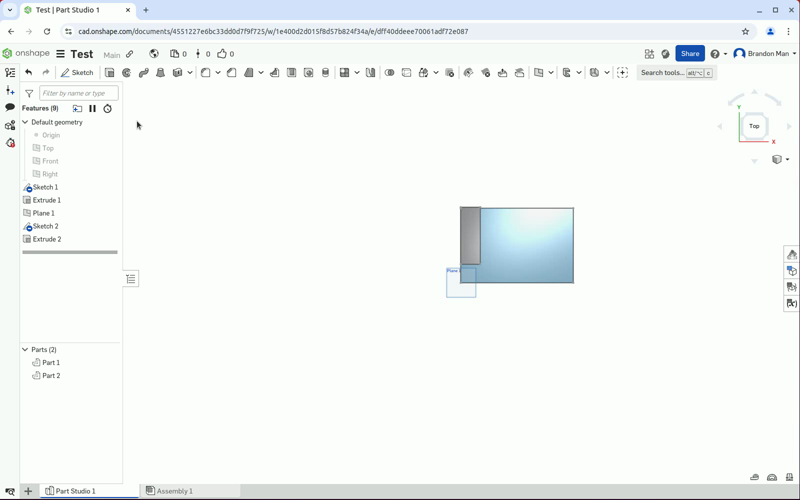
key(shift+7)
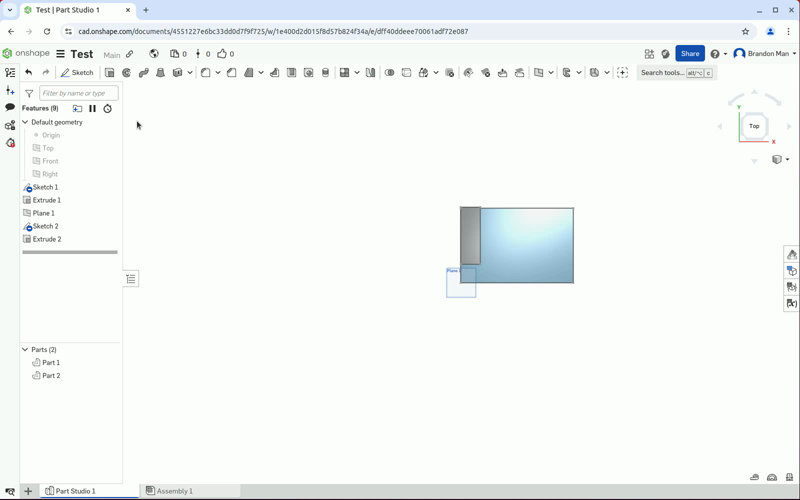
key(up, 3)
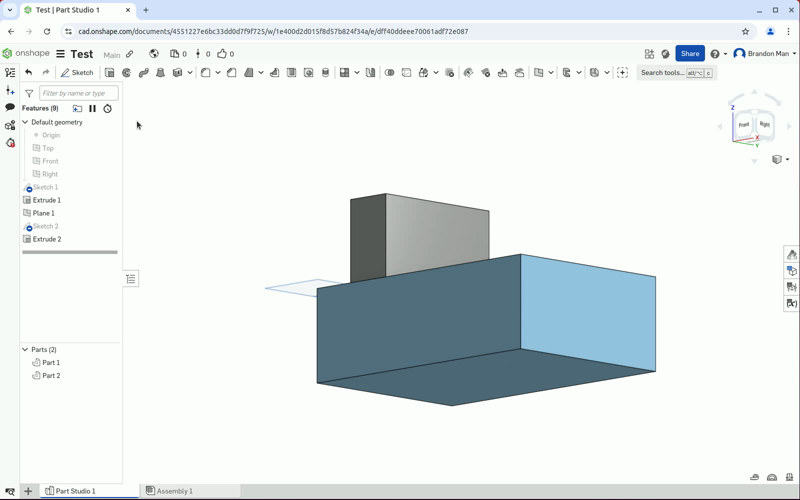
key(left, 3)
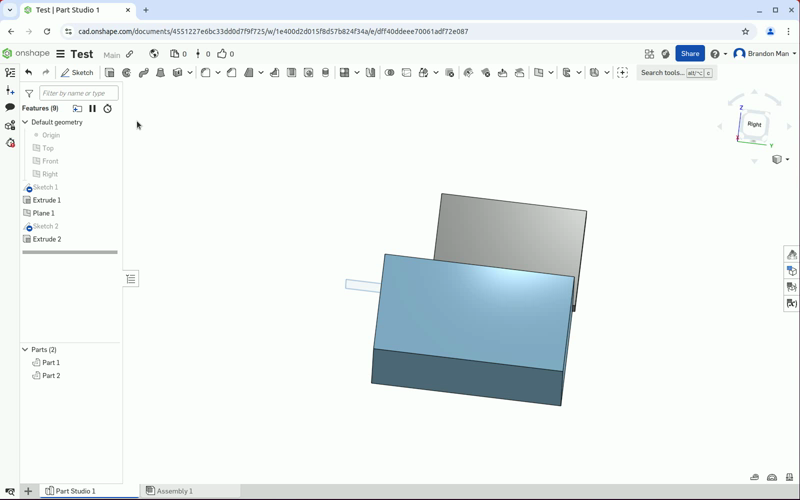
key(right, 3)
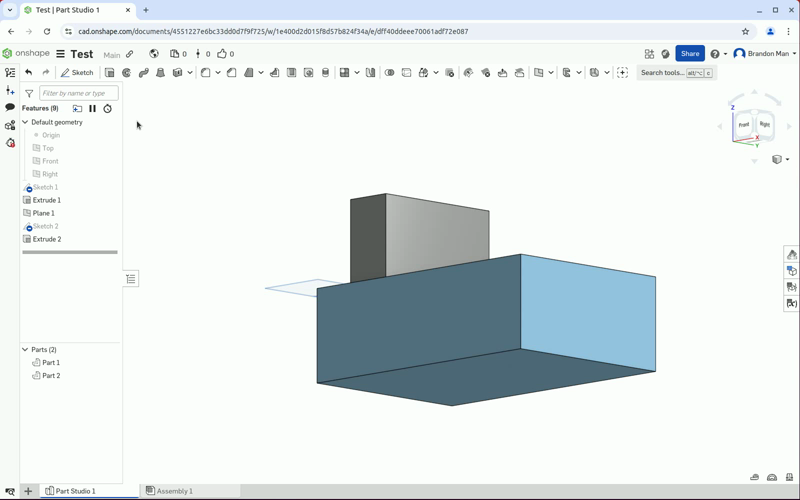
key(down, 3)
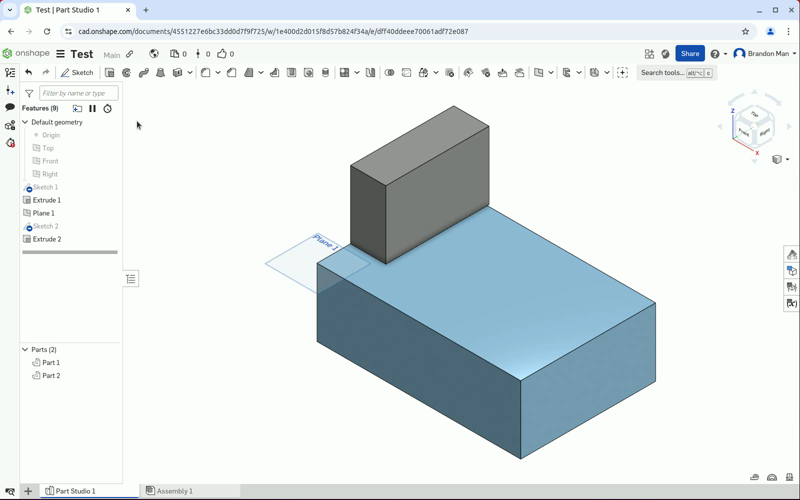
mouse_move(73, 189)
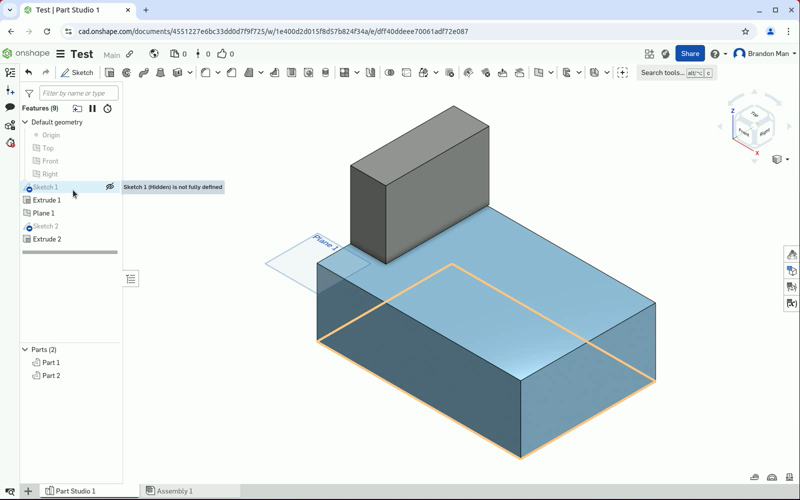
click(73, 189)